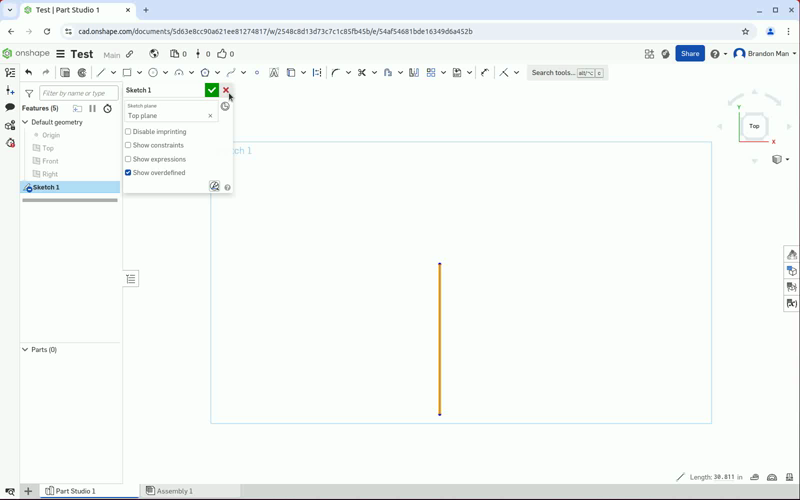
key(shift+h)
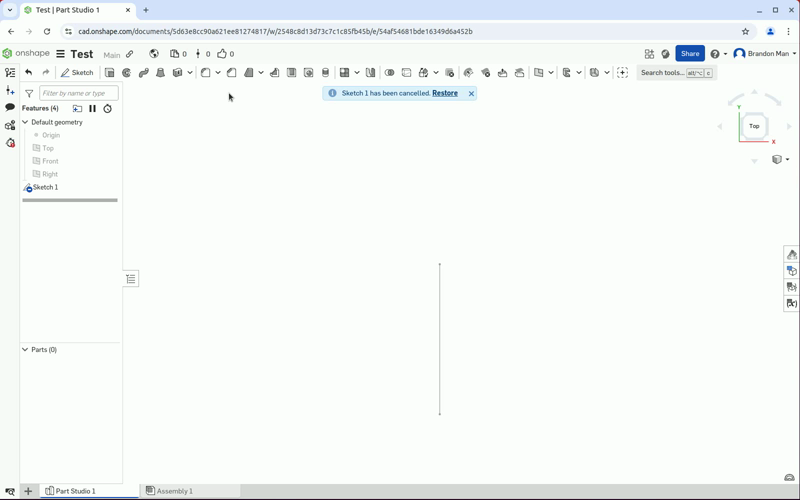
mouse_move(73, 352)
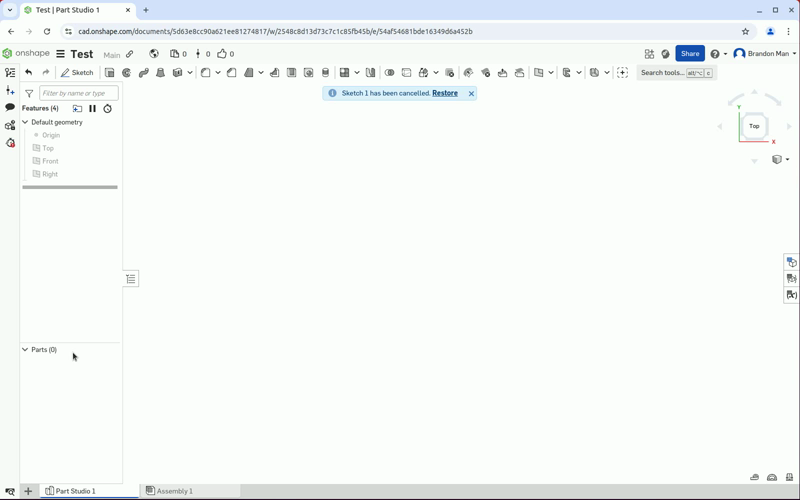
key(y)
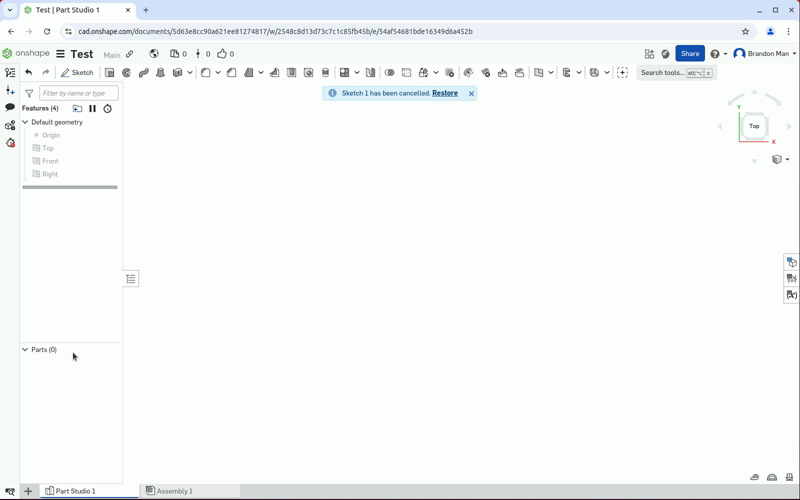
key(shift+p)
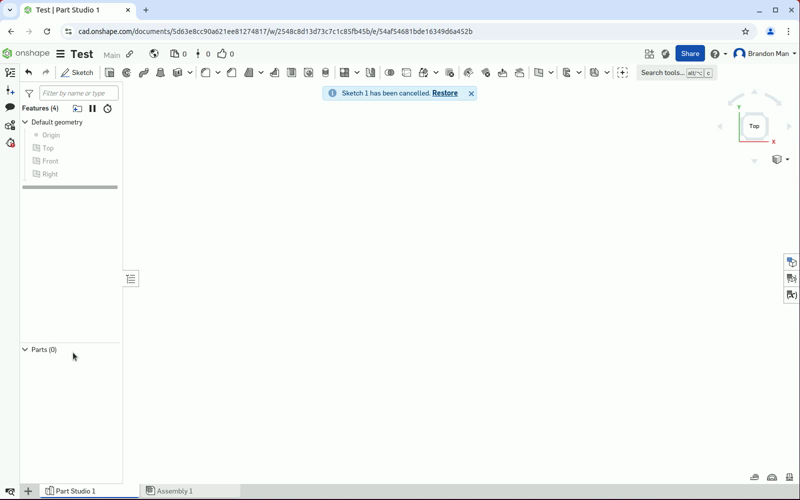
key(space)
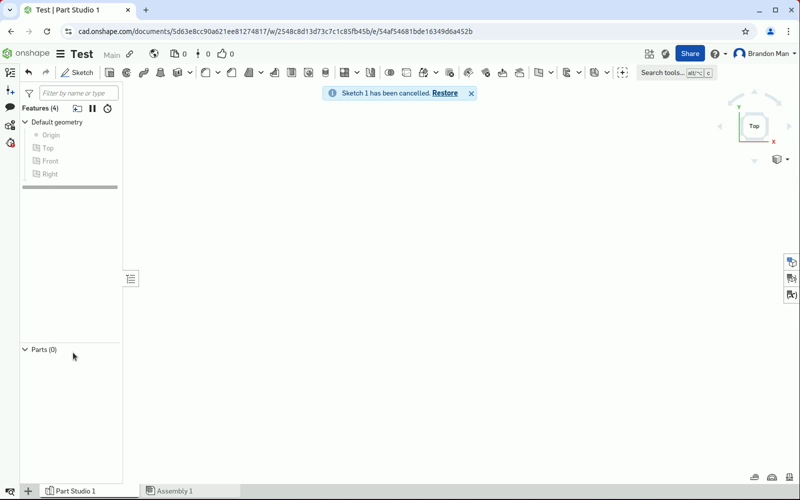
key_down(shift)
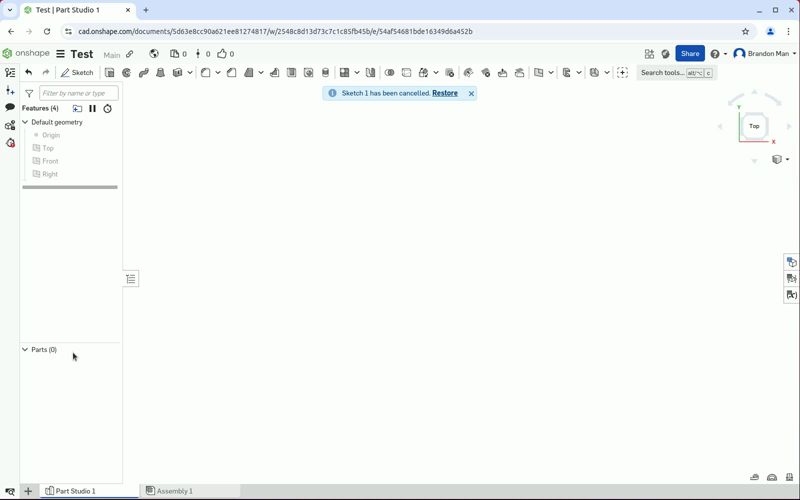
key(up)
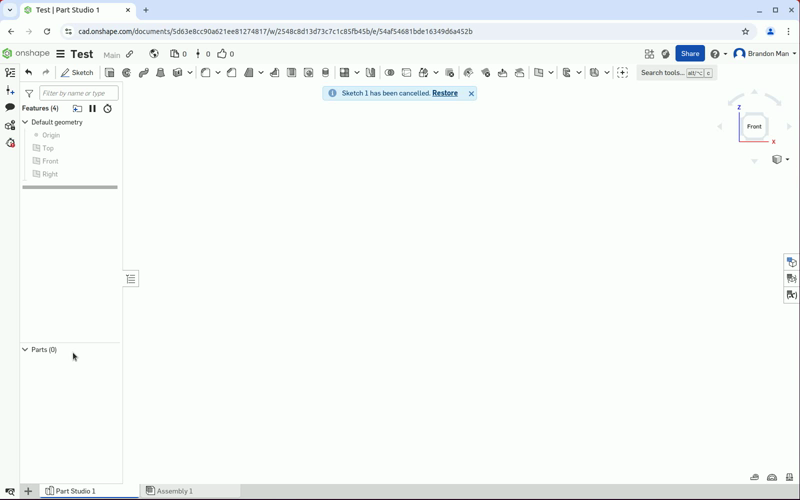
key_up(shift)
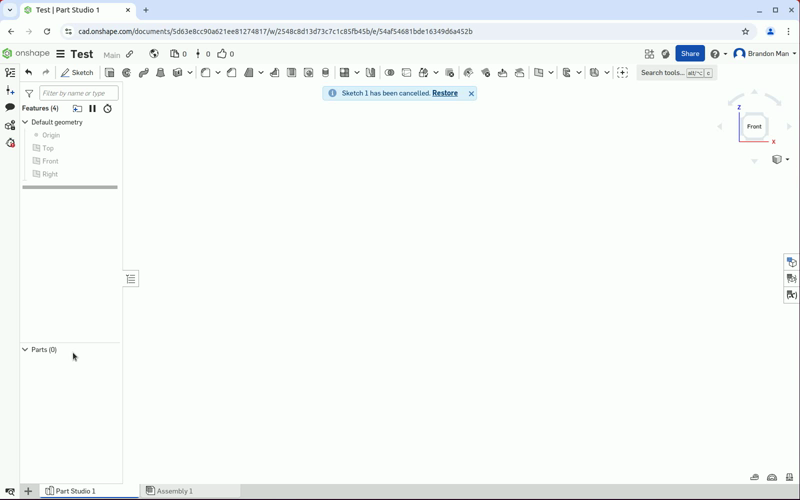
mouse_move(73, 352)
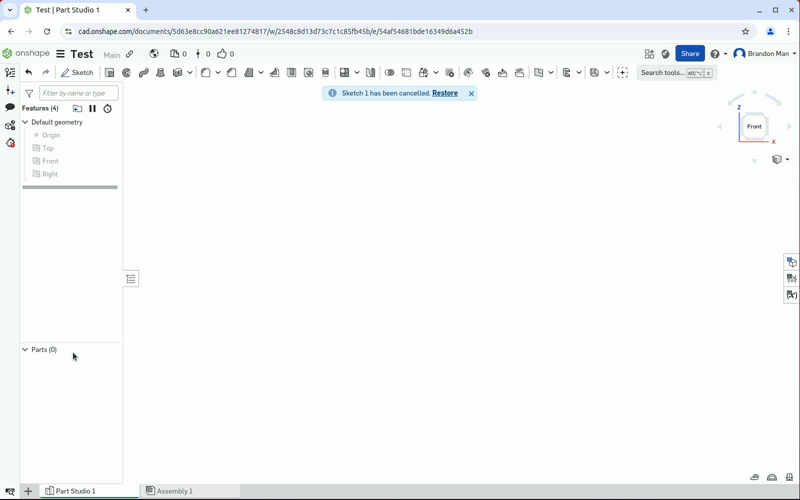
key(shift+y)
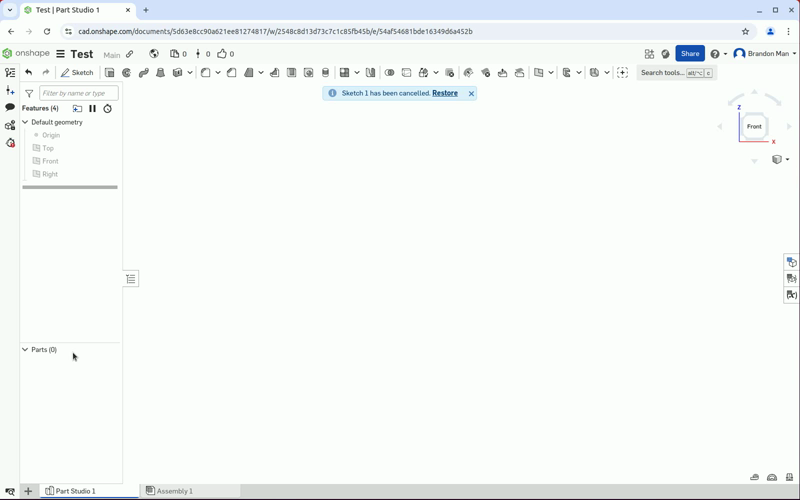
key(shift+s)
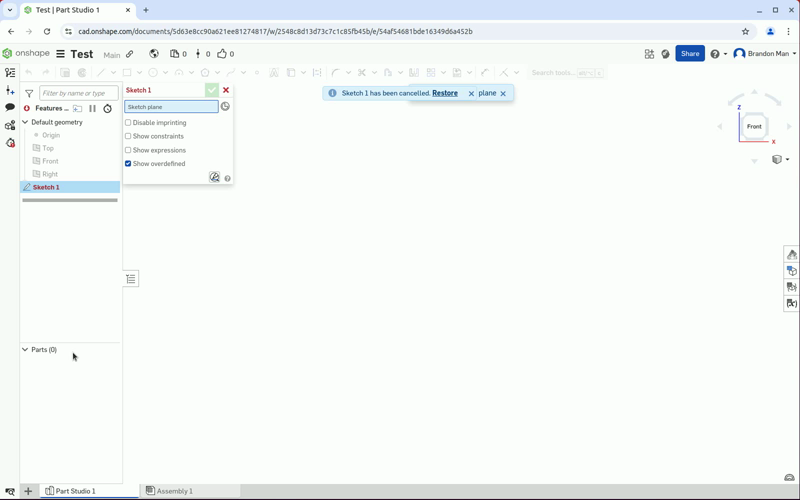
mouse_move(73, 163)
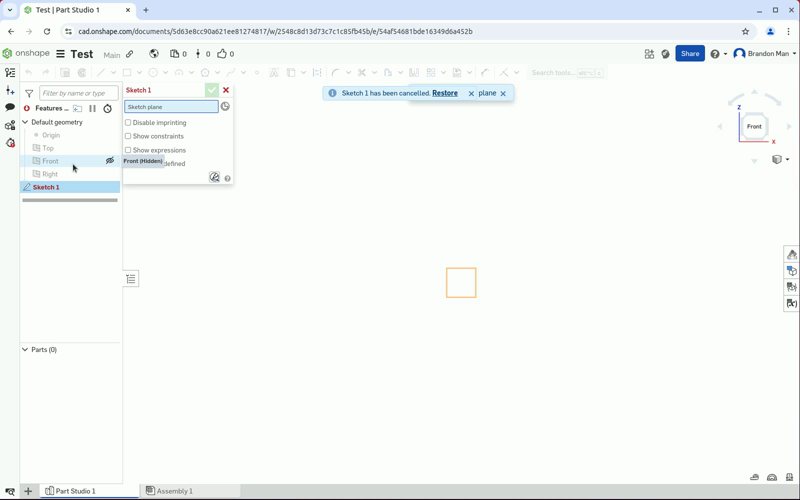
click(73, 163)
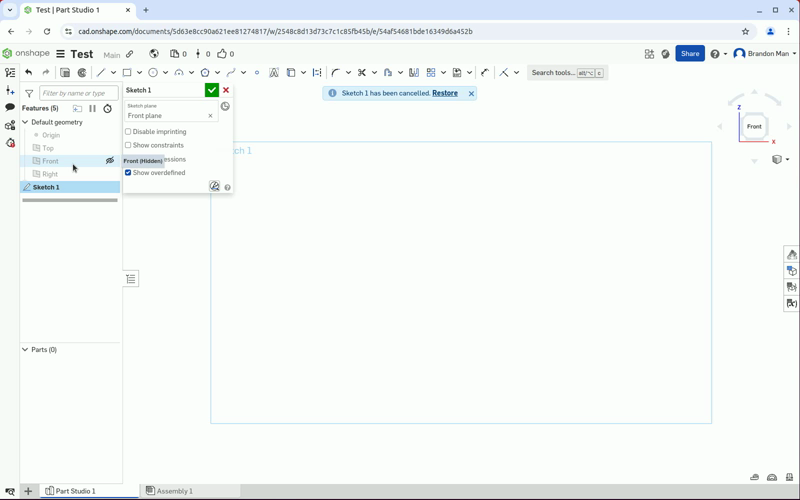
mouse_move(73, 352)
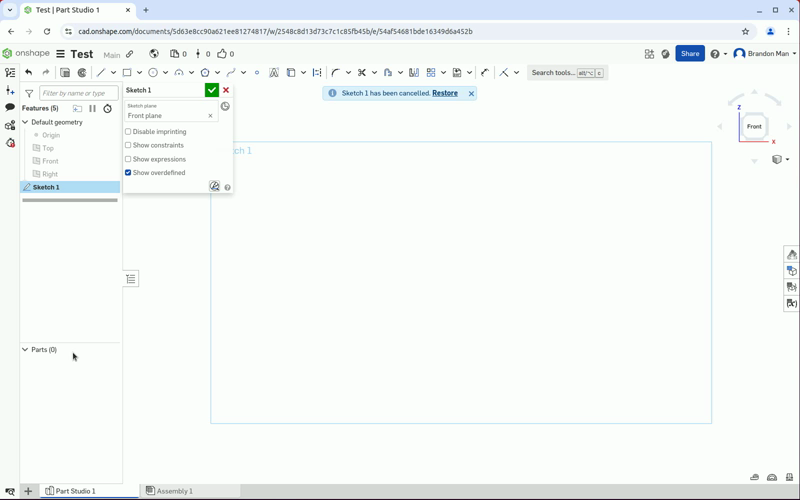
key(y)
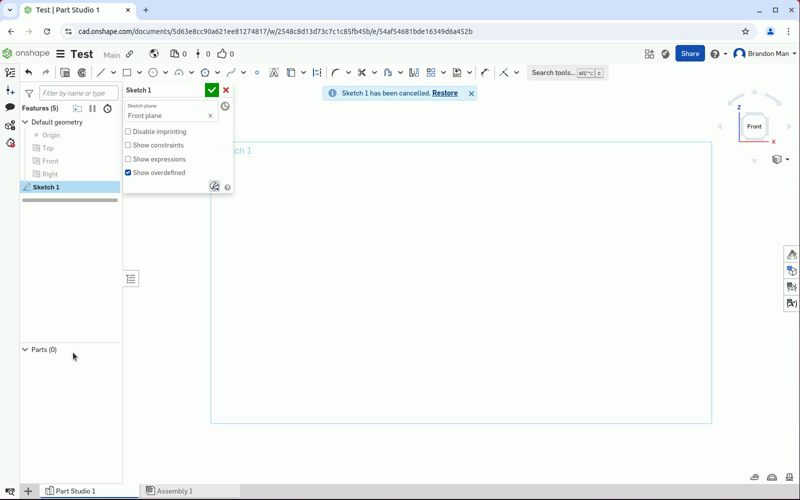
key(a)
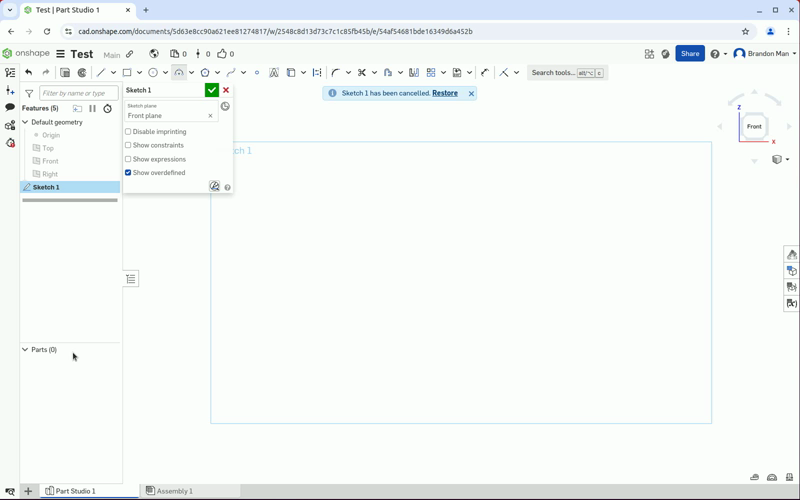
key_down(shift)
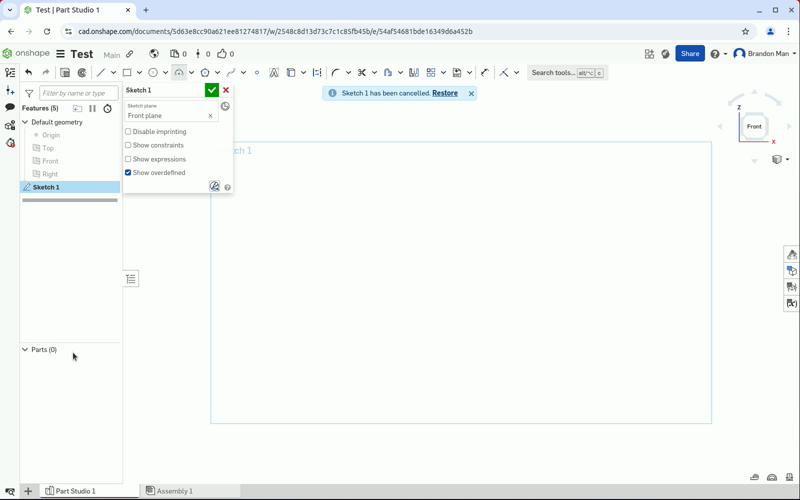
mouse_move(425, 298)
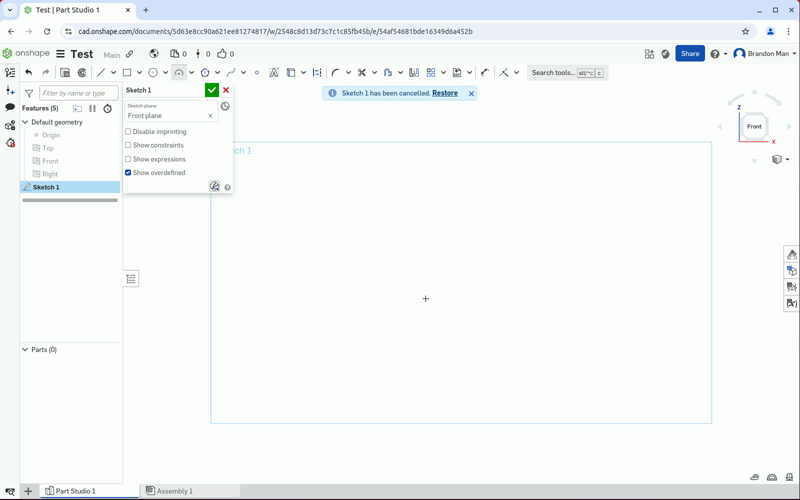
click(425, 298)
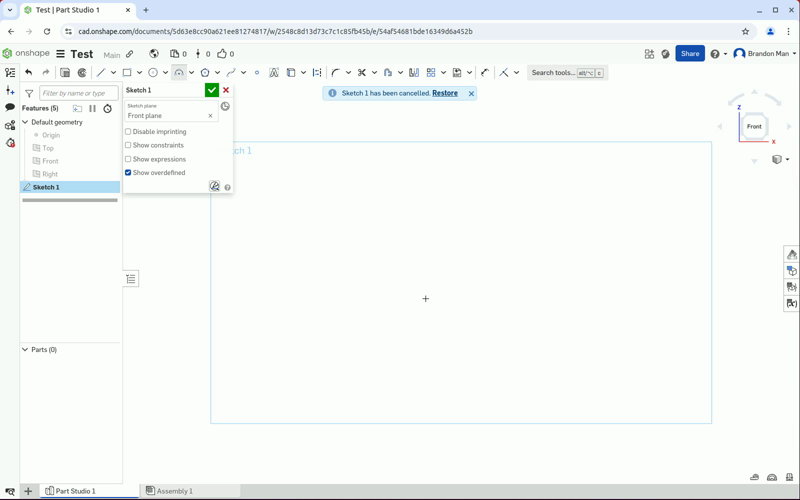
key_up(shift)
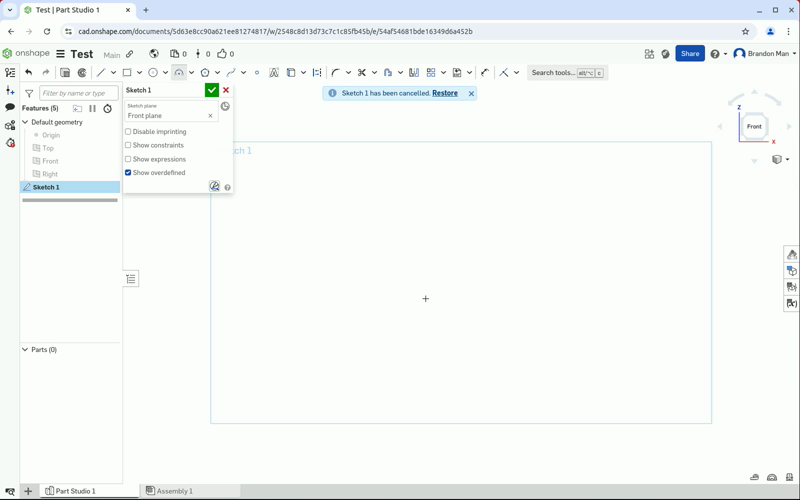
key_down(shift)
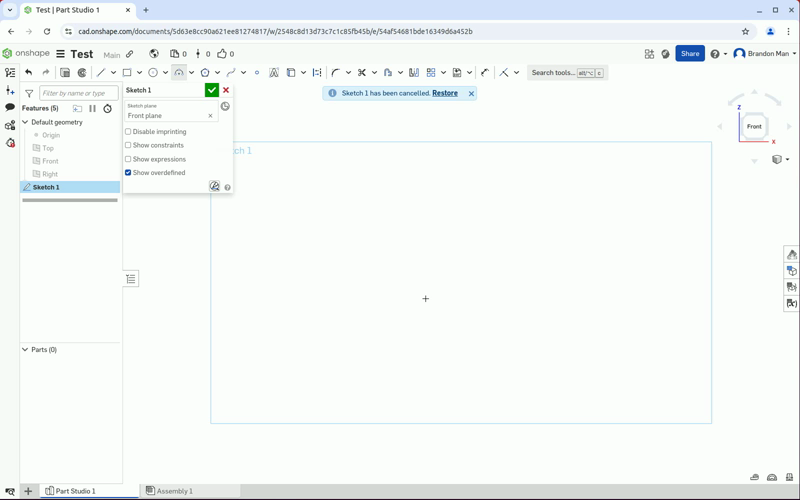
mouse_move(459, 234)
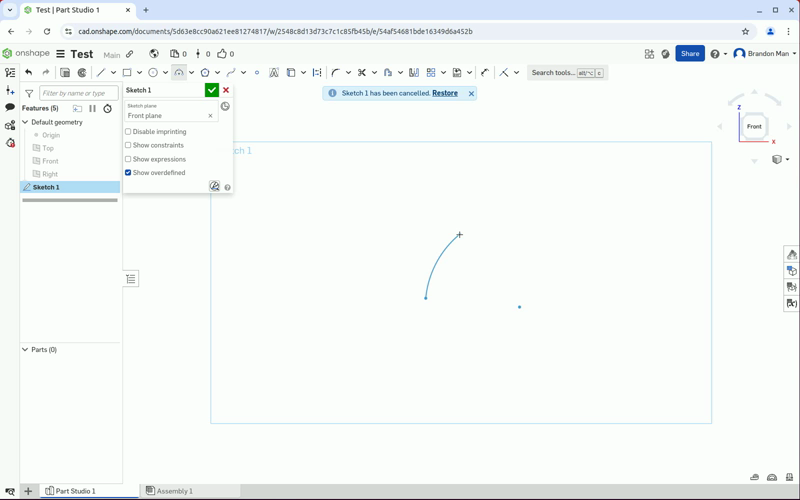
click(459, 234)
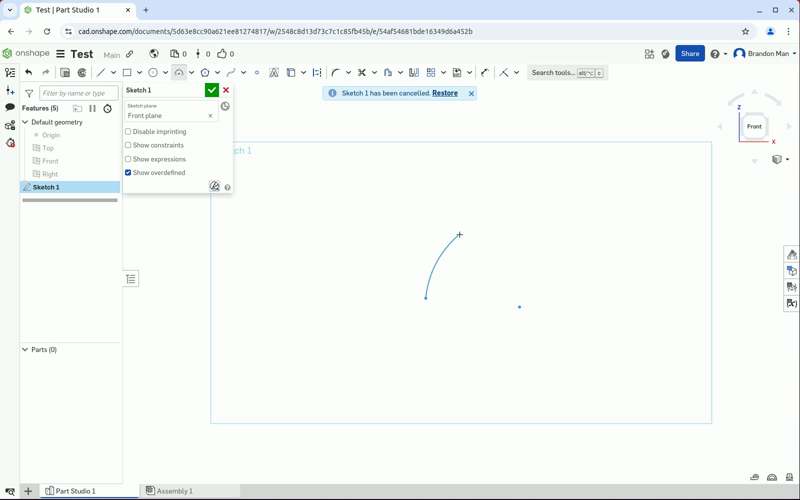
mouse_move(434, 261)
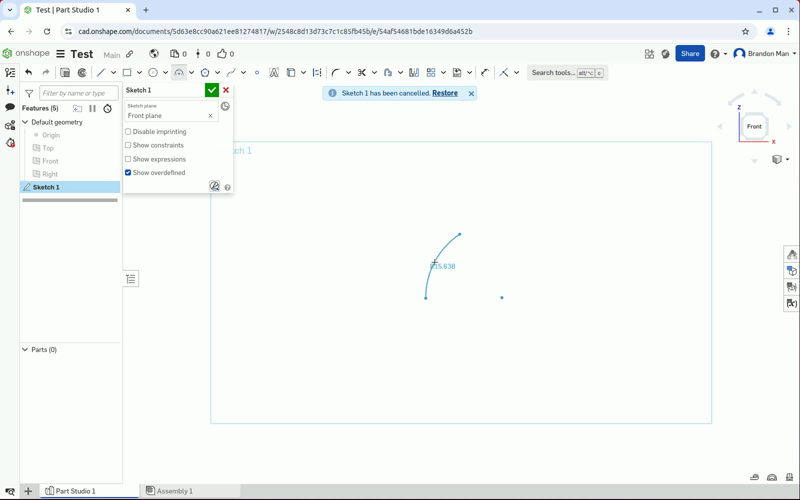
click(434, 261)
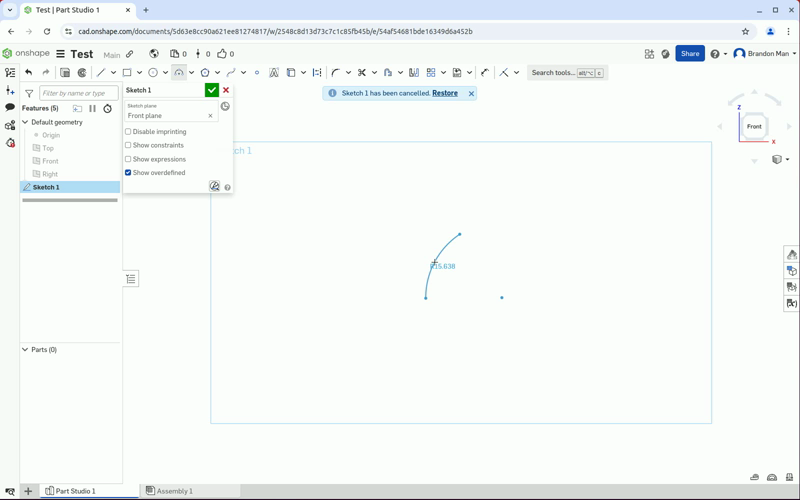
key_up(shift)
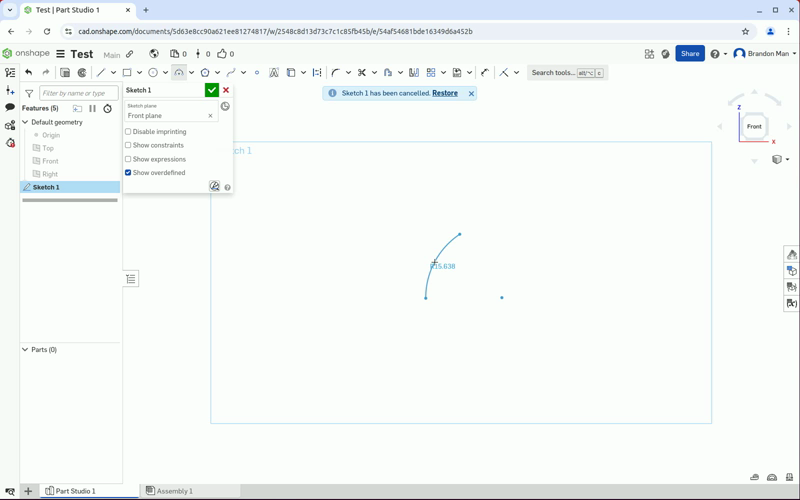
key(esc)
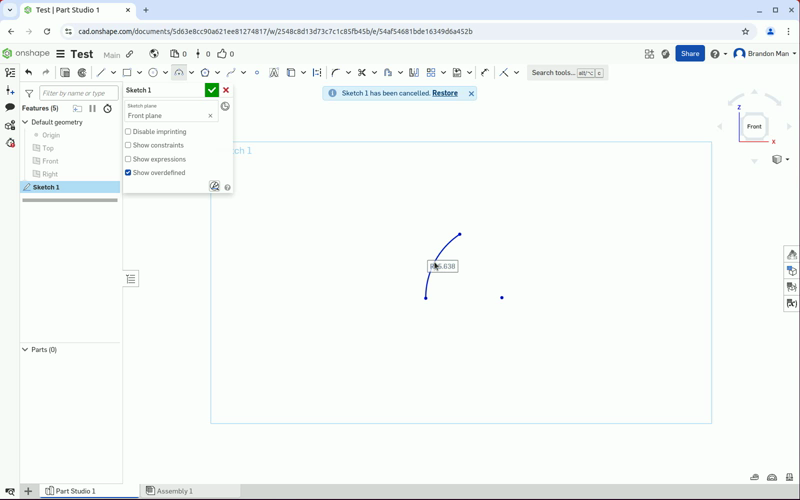
key(l)
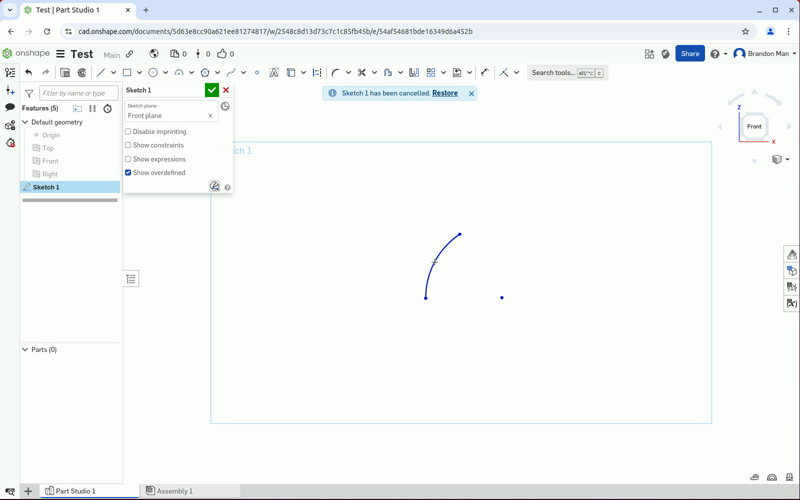
mouse_move(459, 234)
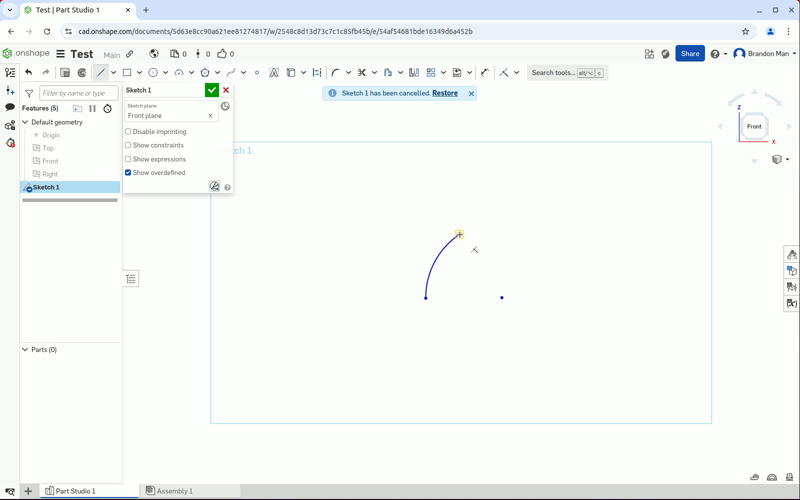
click(459, 234)
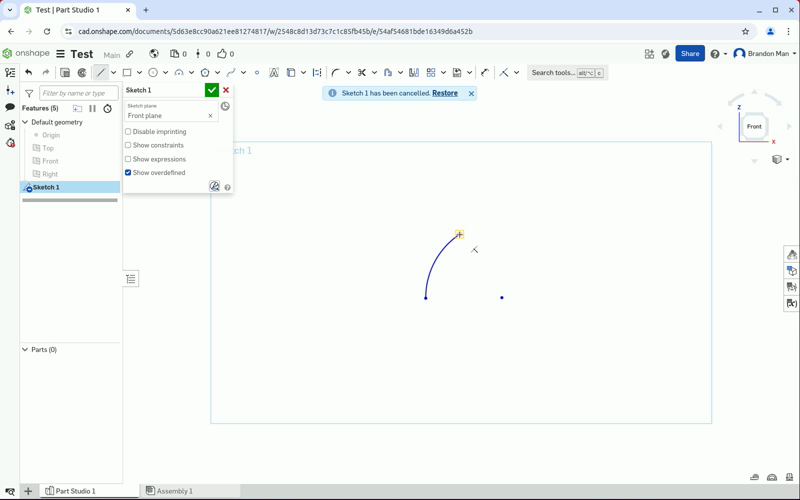
key_down(shift)
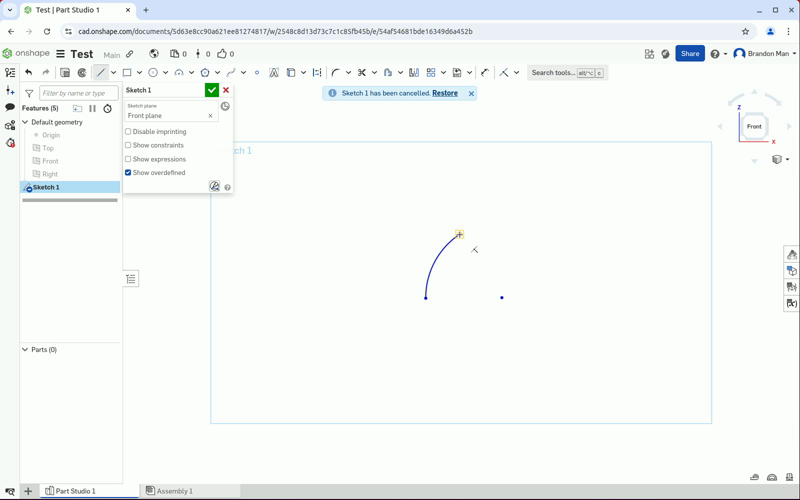
mouse_move(489, 234)
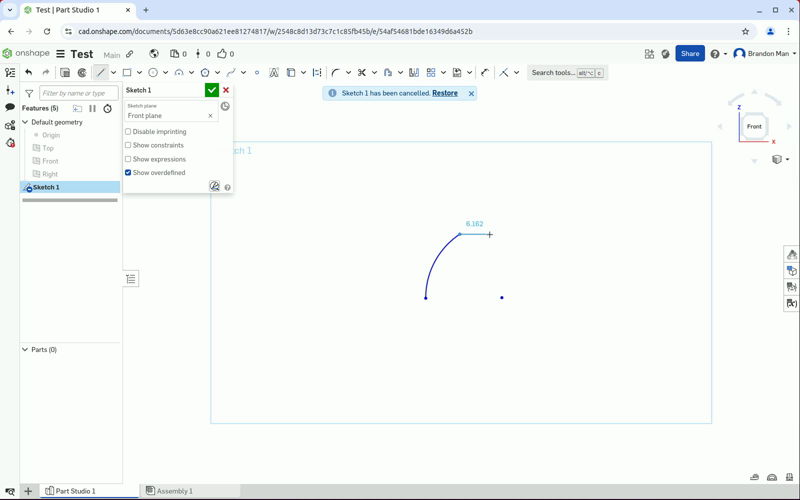
mouse_move(425, 234)
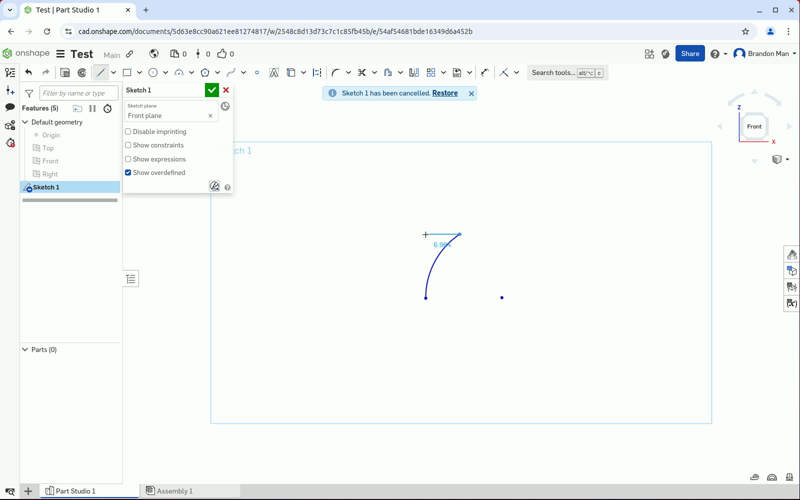
click(425, 234)
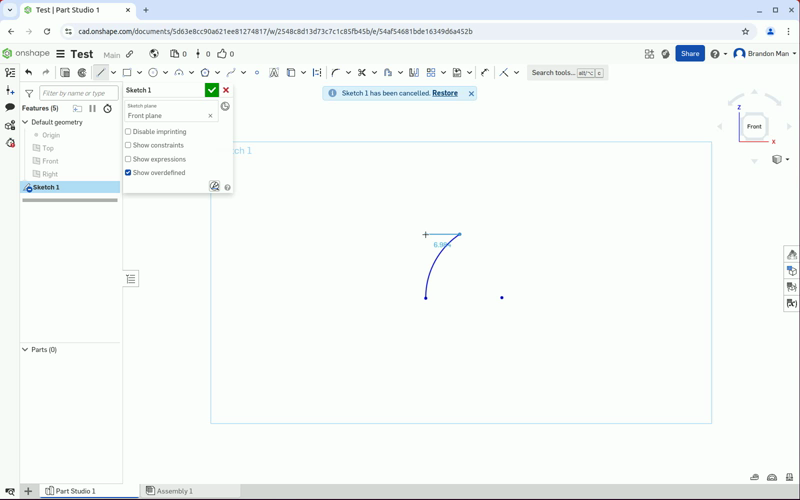
key_up(shift)
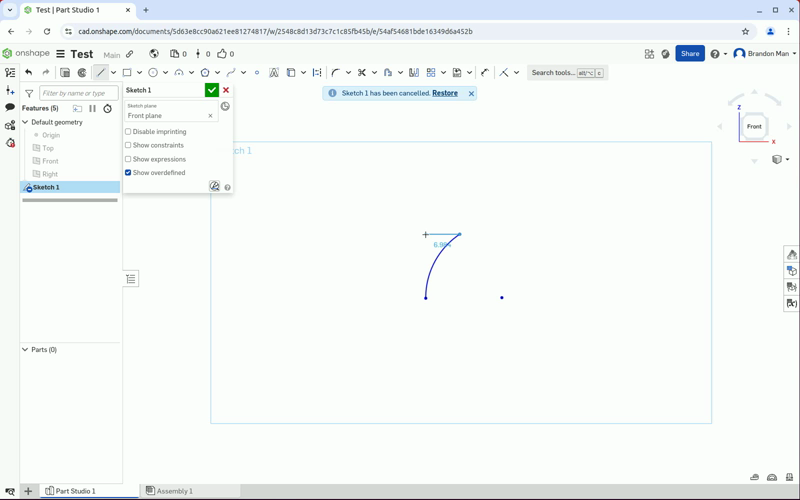
key_down(shift)
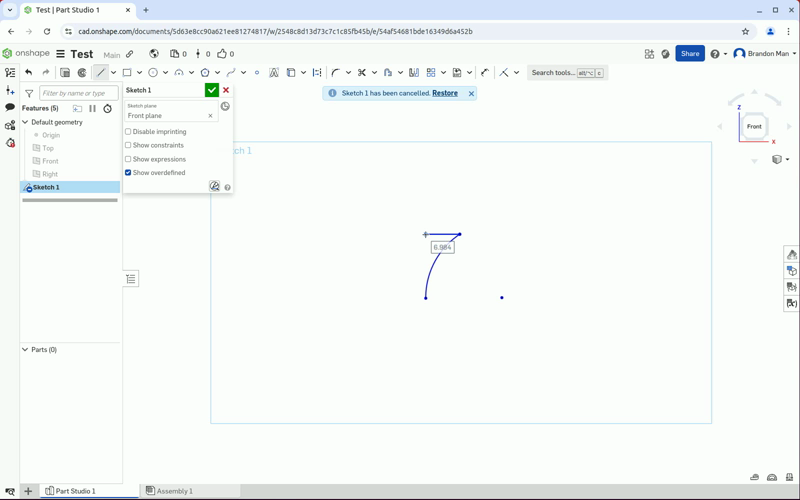
mouse_move(425, 298)
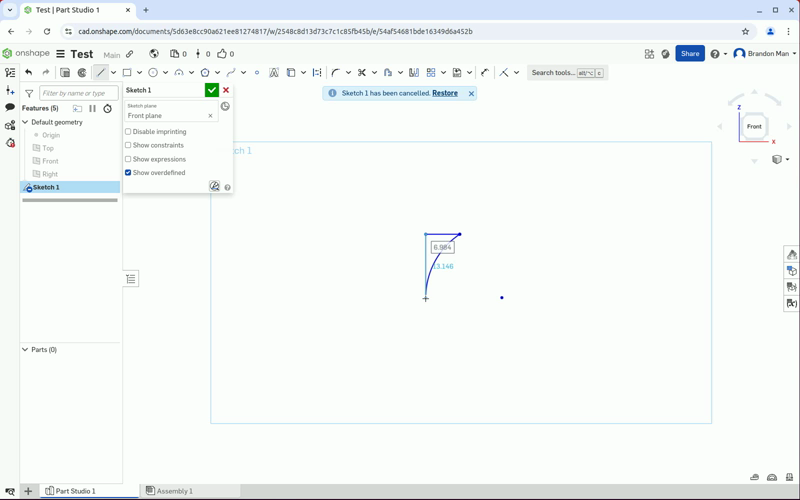
key_up(shift)
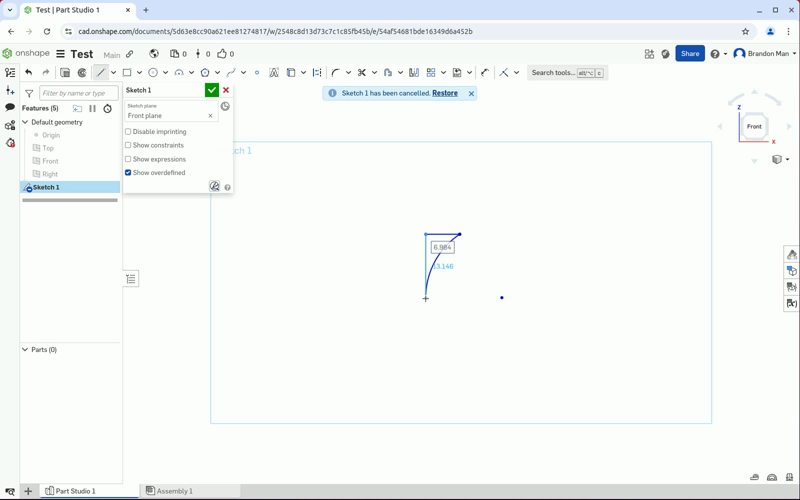
click(425, 298)
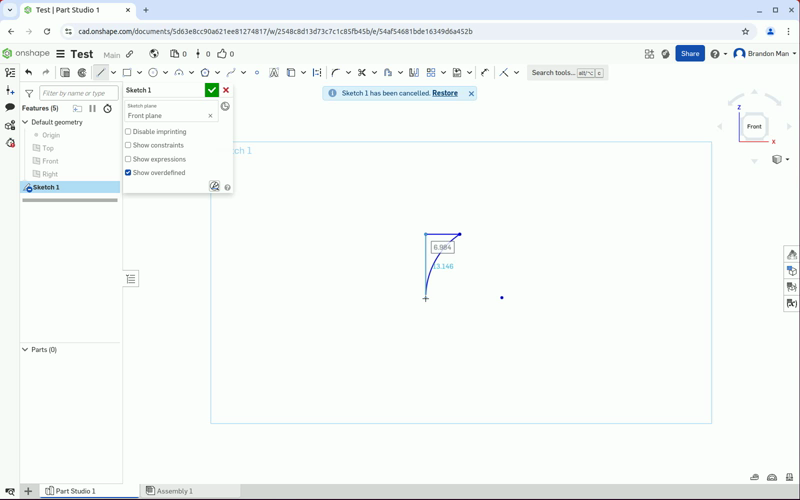
key(esc)
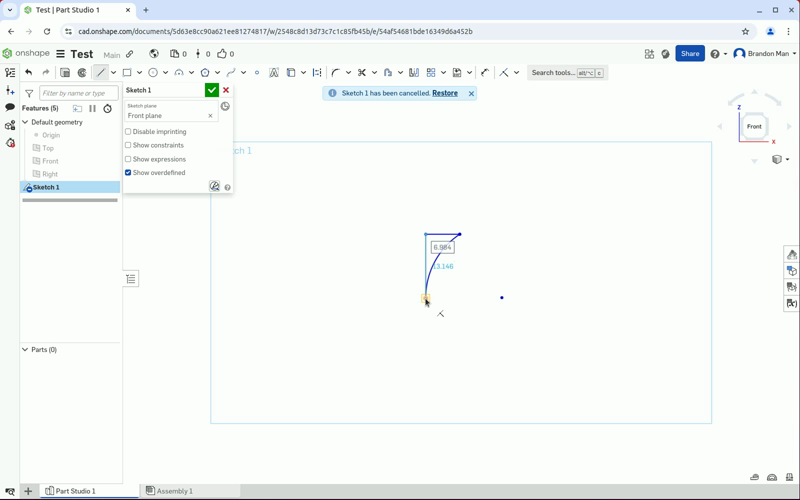
mouse_move(429, 255)
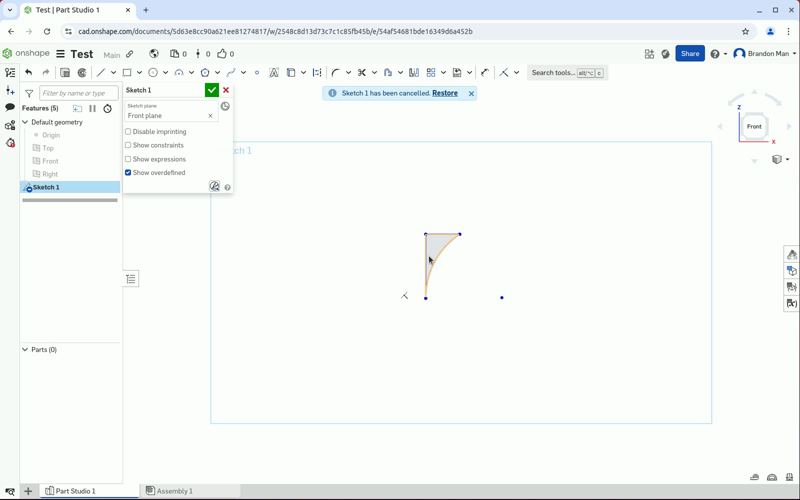
scroll(6)
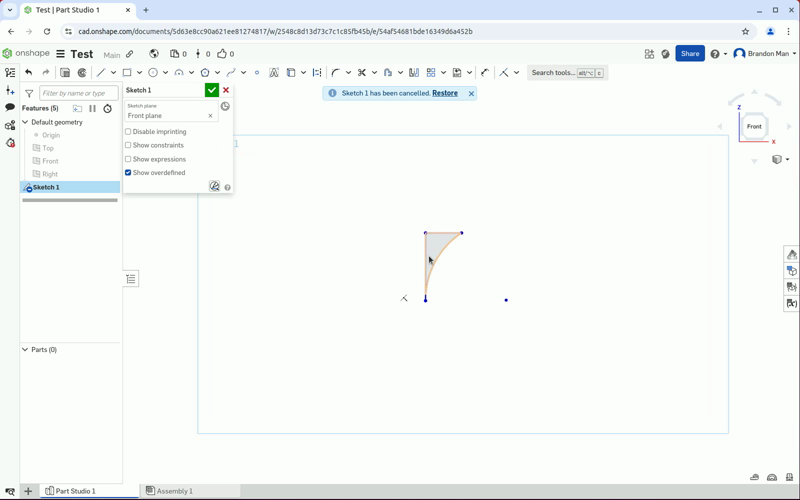
scroll(6)
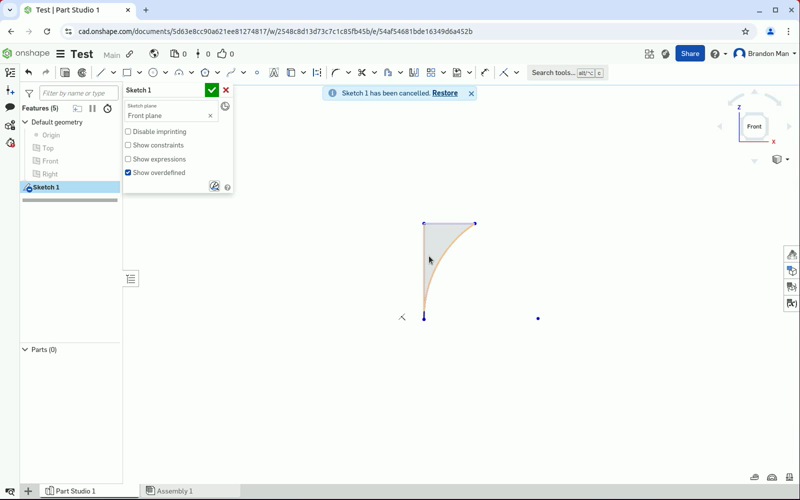
scroll(6)
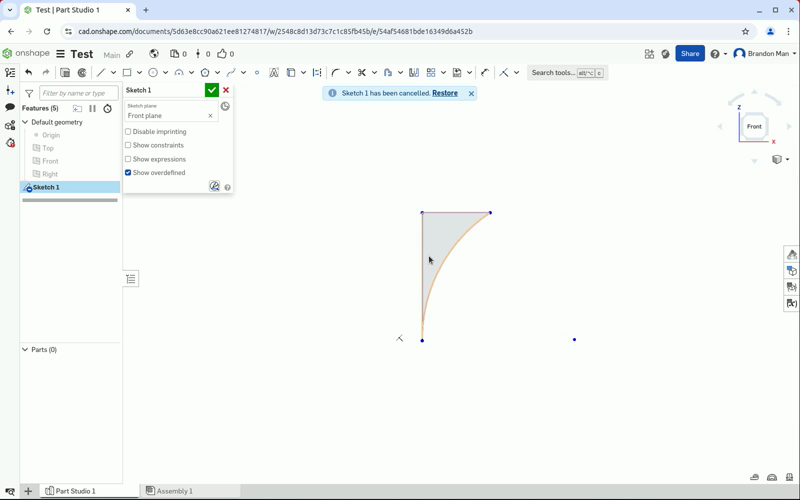
scroll(6)
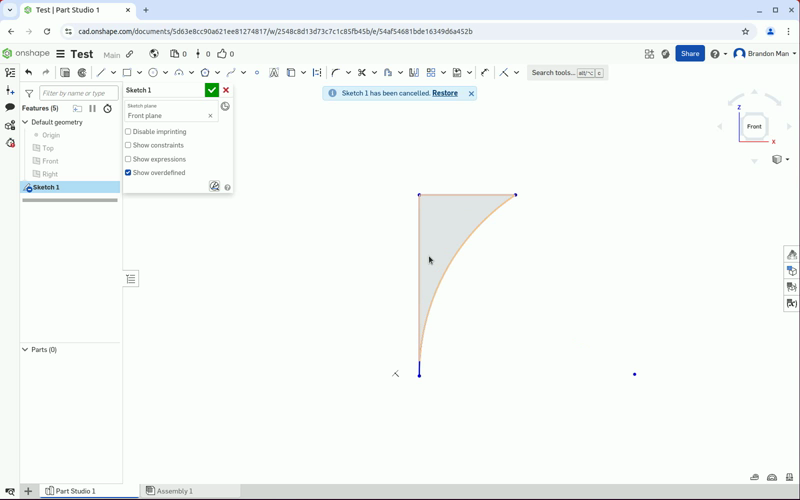
scroll(6)
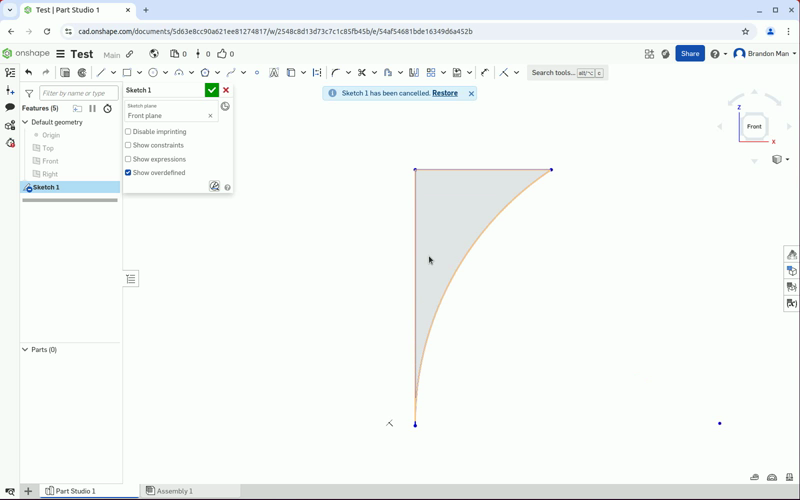
scroll(6)
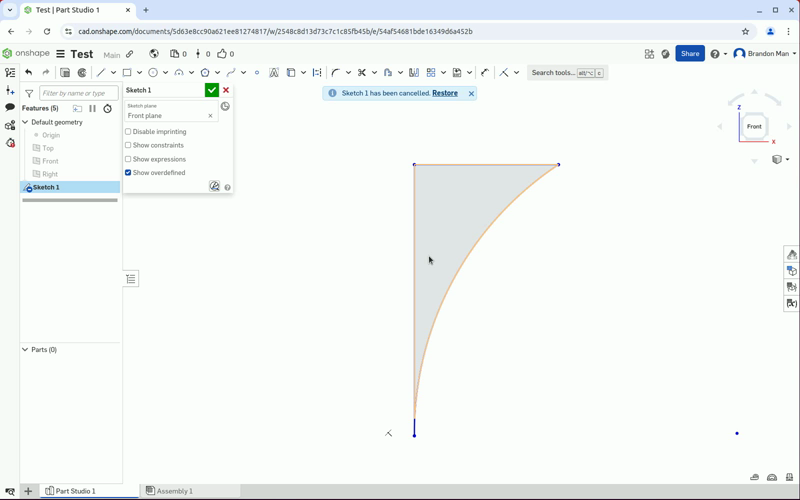
scroll(6)
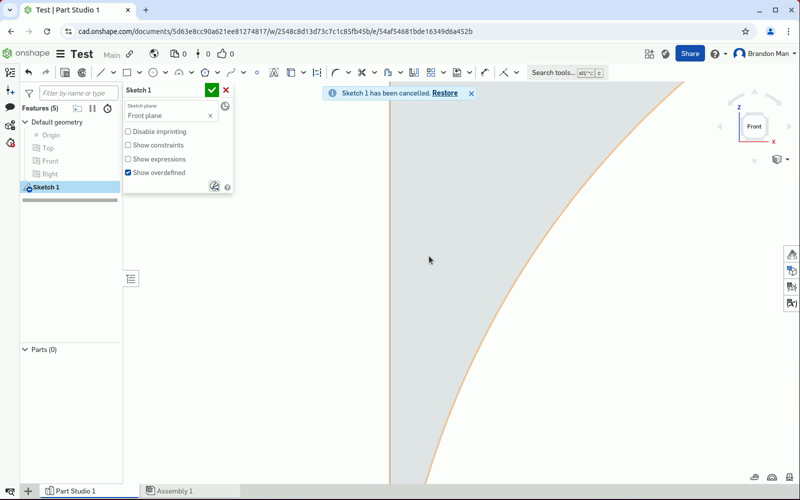
click(429, 255)
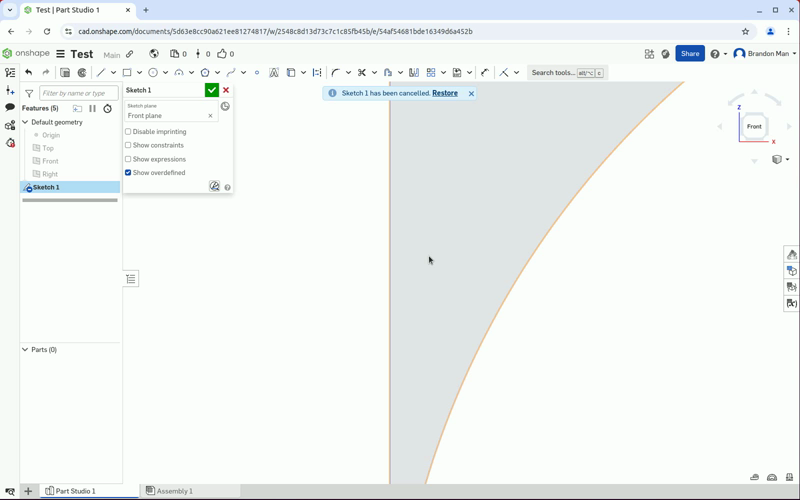
scroll(-6)
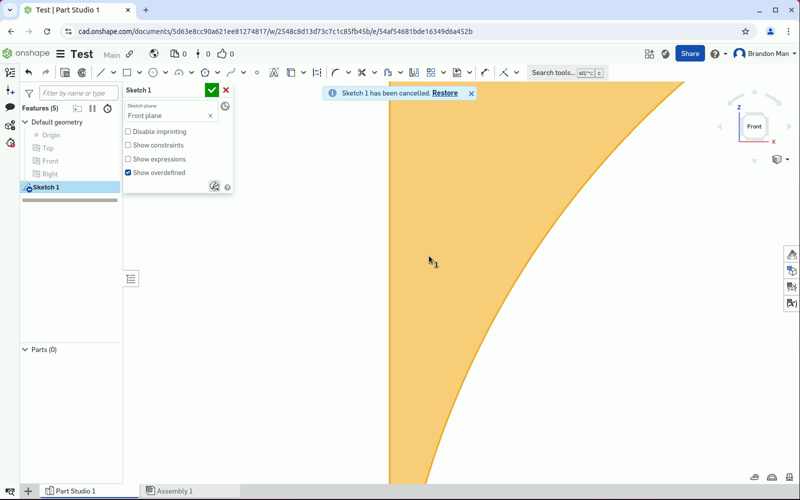
scroll(-6)
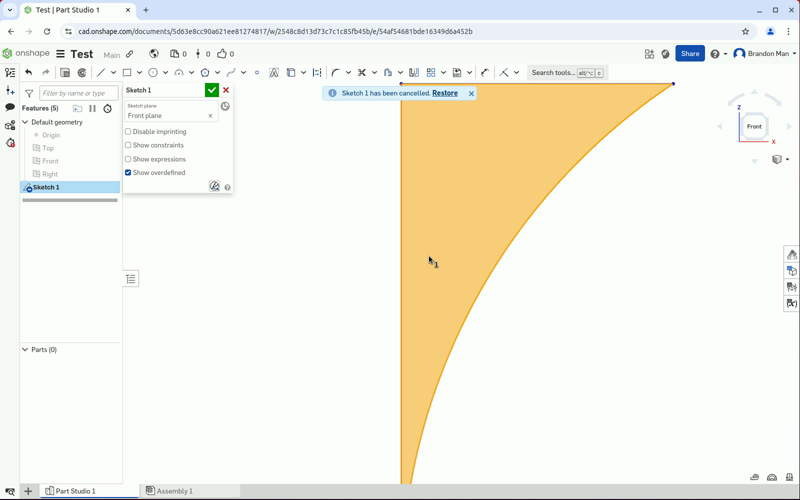
scroll(-6)
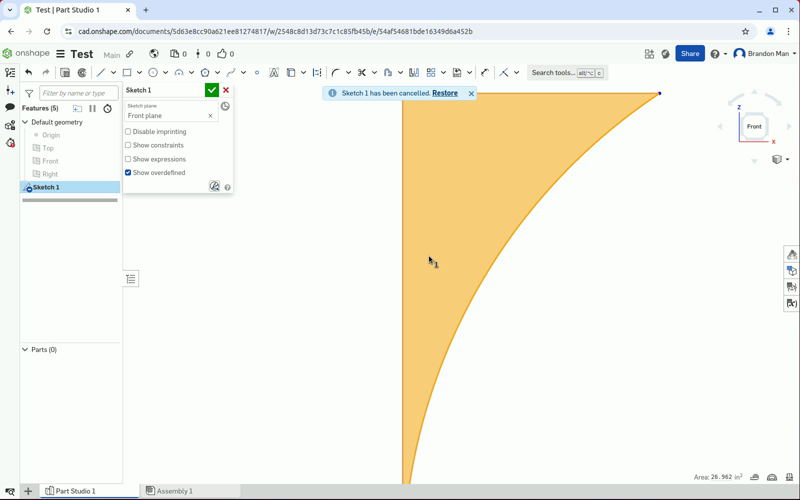
scroll(-6)
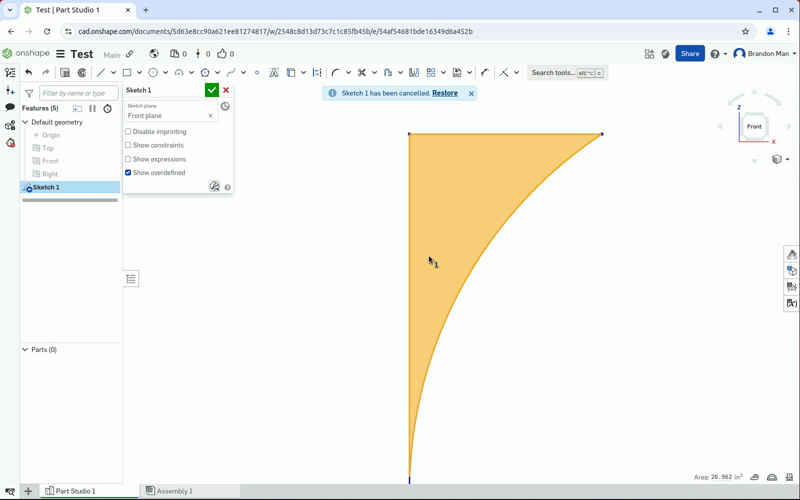
scroll(-6)
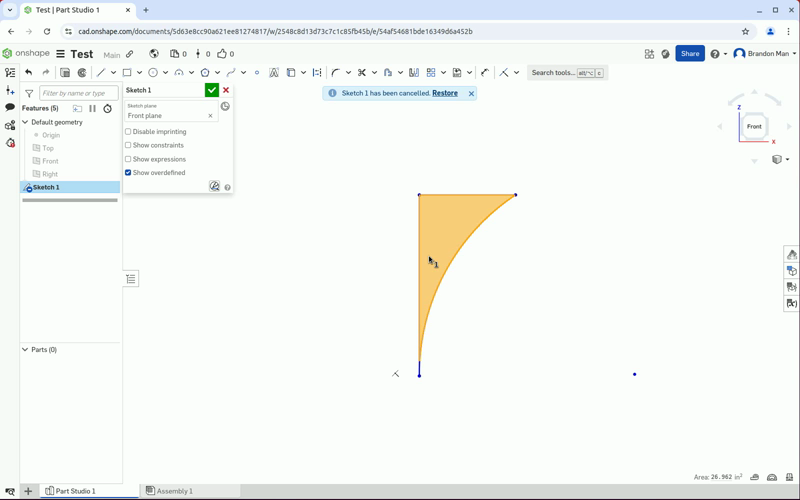
scroll(-6)
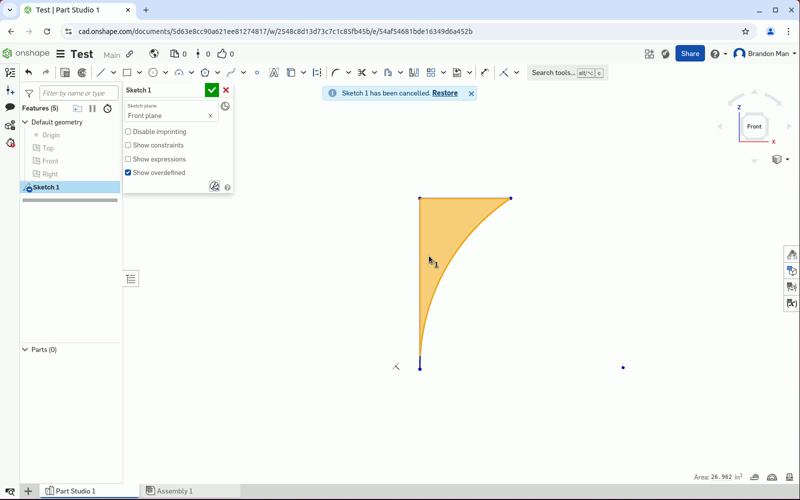
scroll(-6)
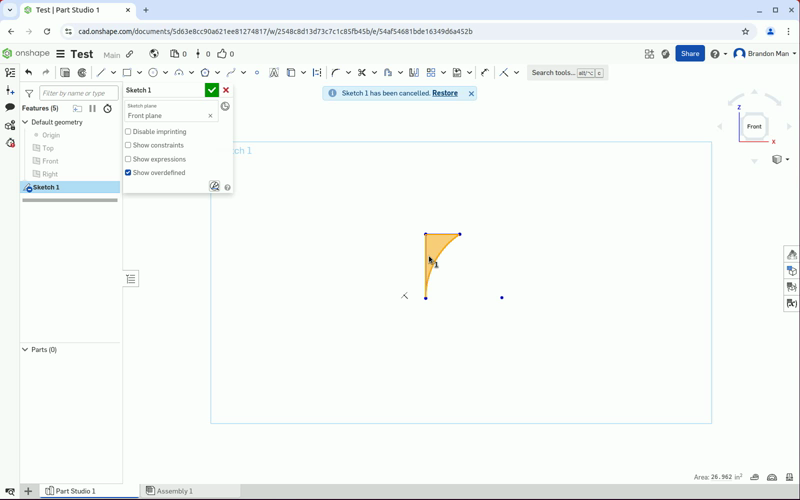
mouse_move(73, 352)
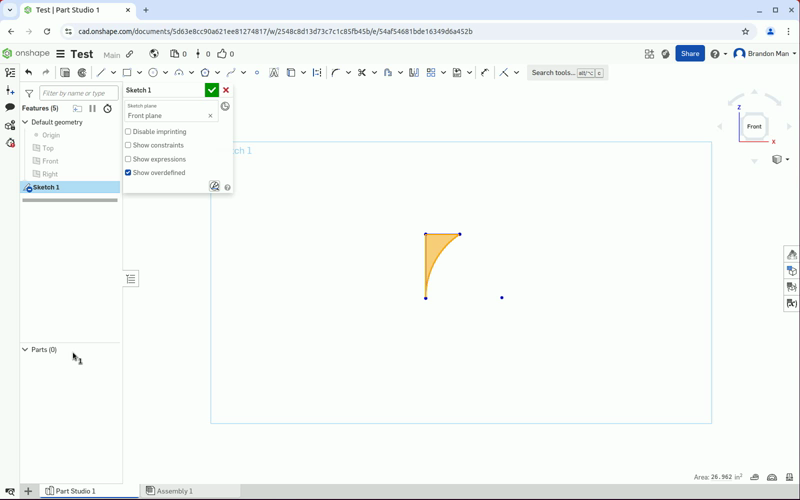
key(shift+y)
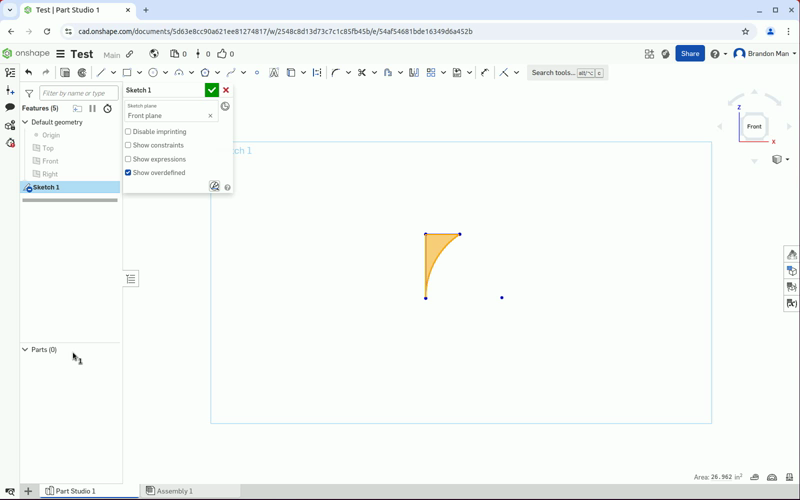
key(shift+e)
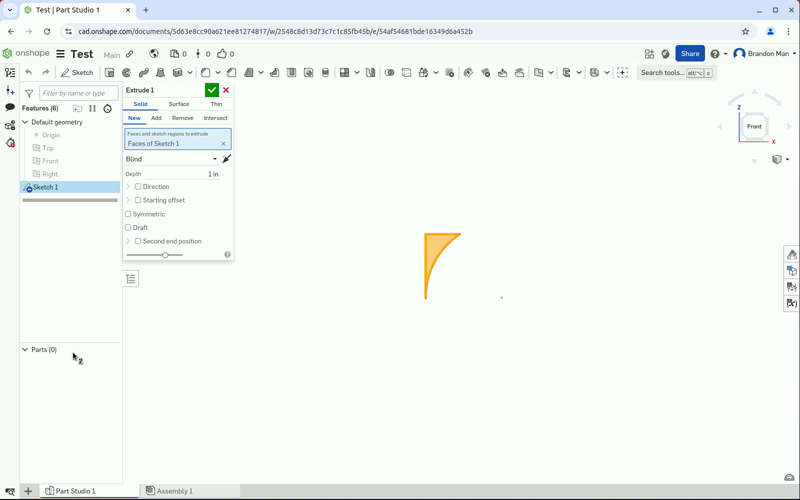
mouse_move(143, 106)
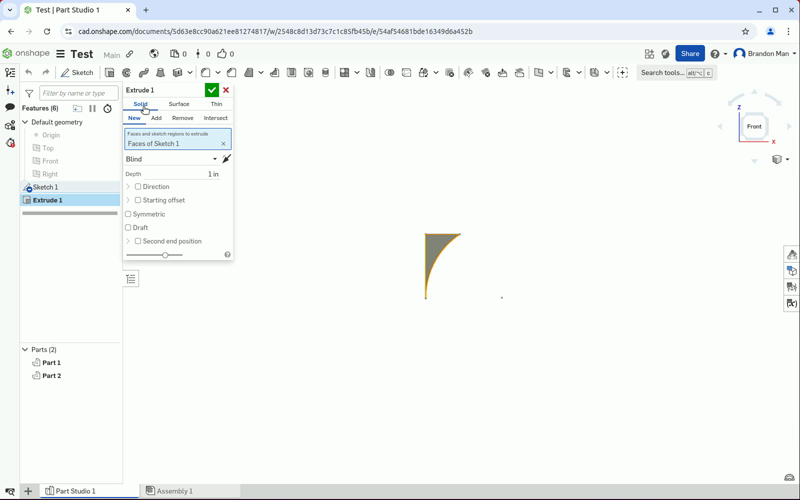
click(143, 106)
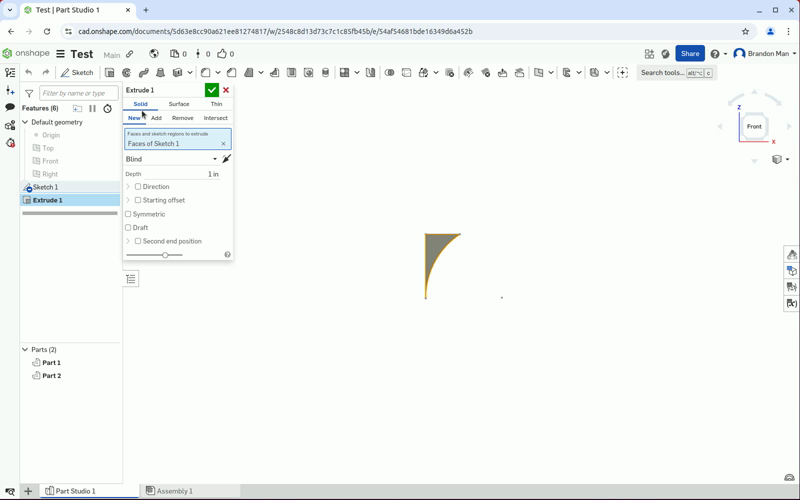
mouse_move(137, 120)
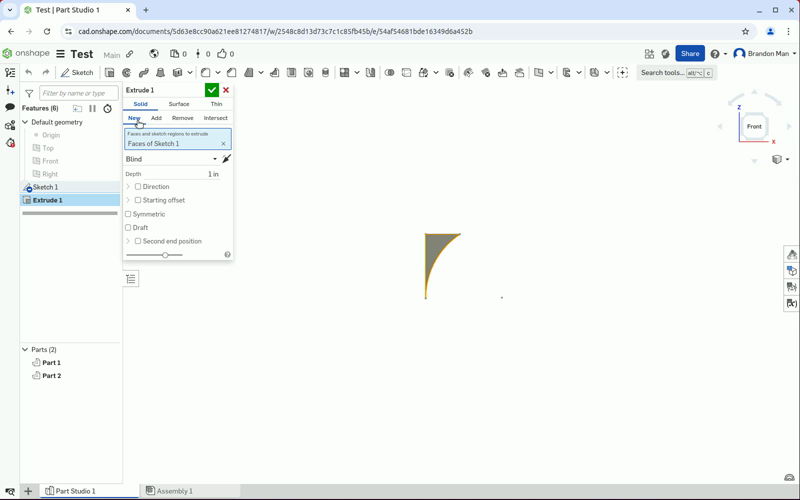
click(137, 120)
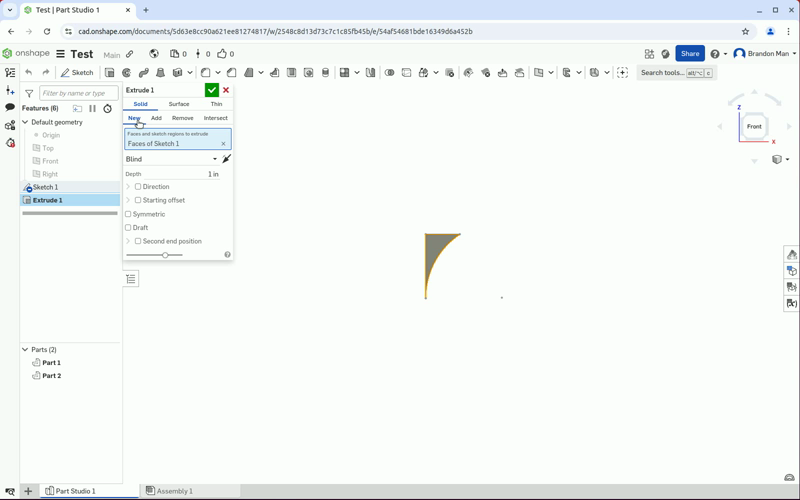
key(tab, 4)
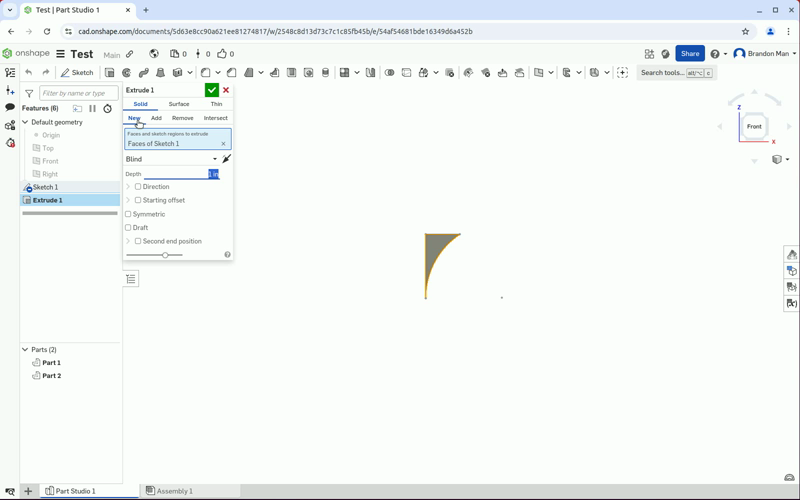
text(3.851)
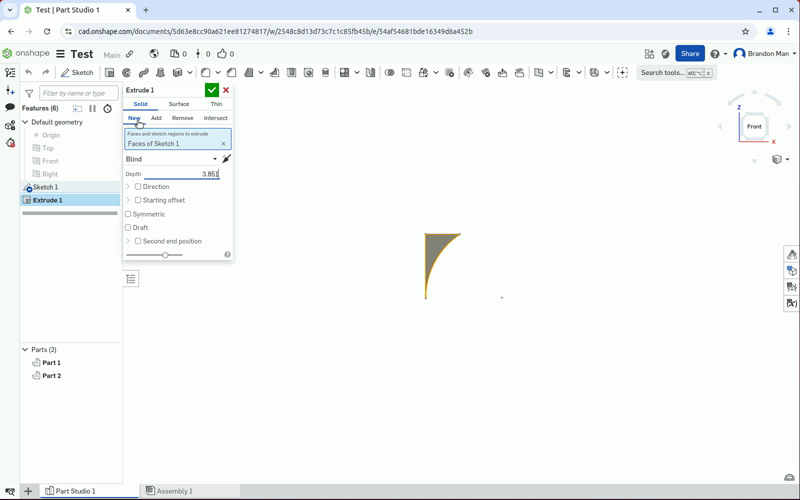
key(enter)
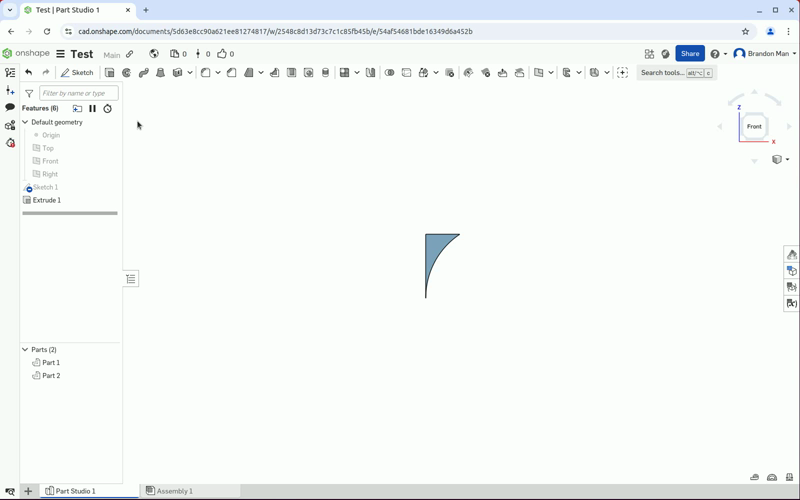
key(shift+h)
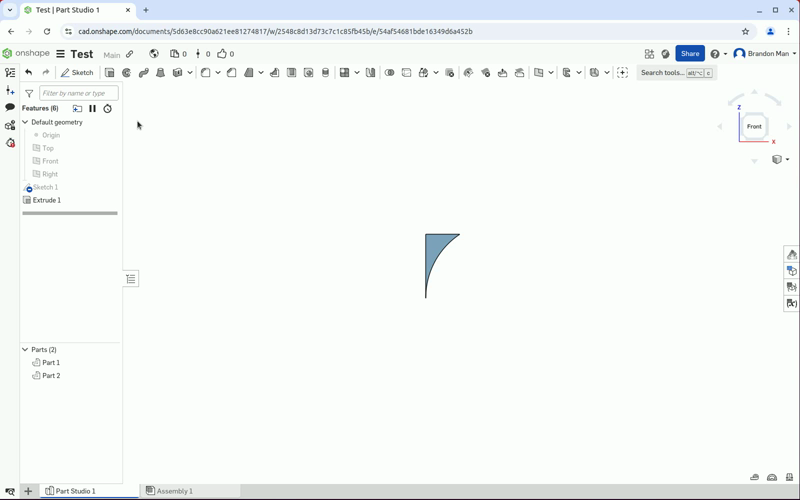
key(shift+h)
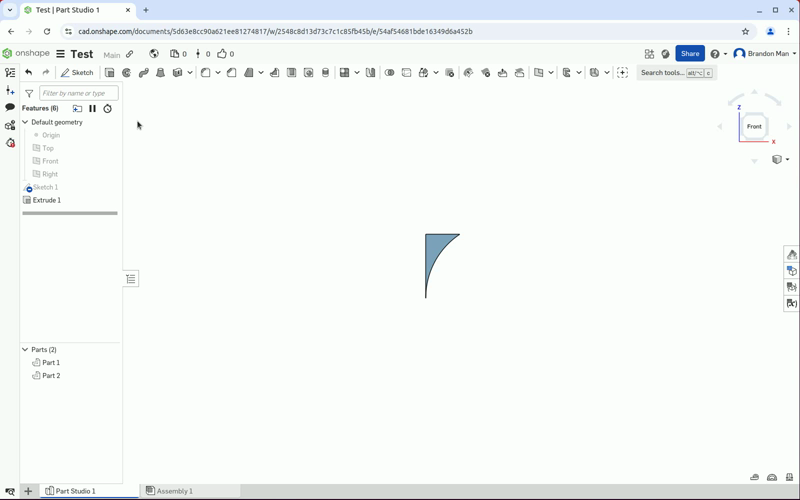
mouse_move(73, 189)
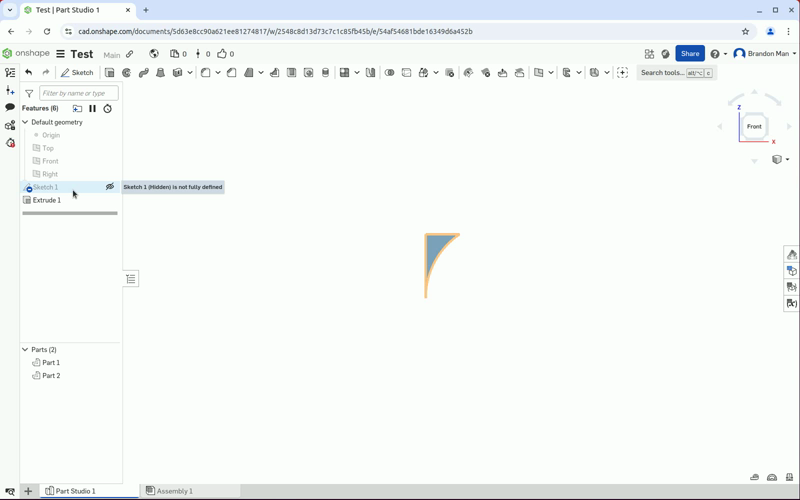
click(73, 189)
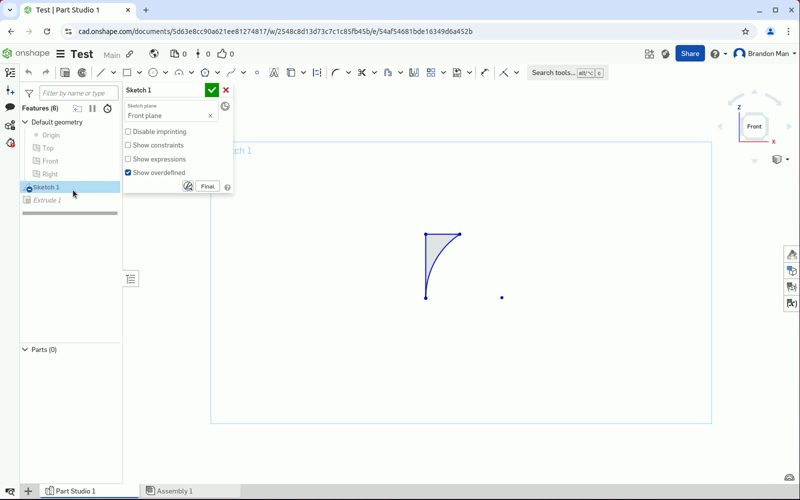
mouse_move(229, 92)
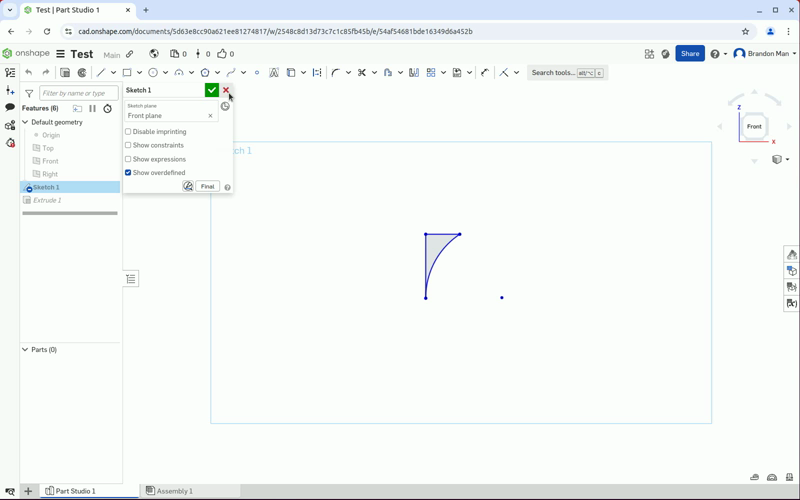
click(229, 92)
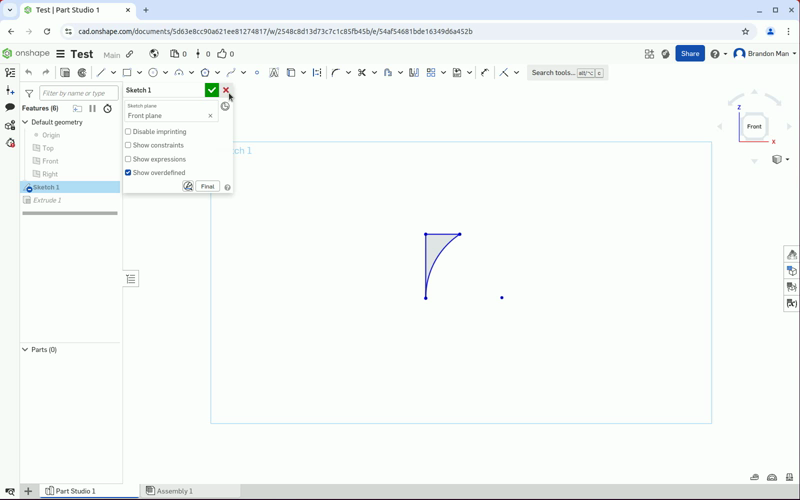
key(shift+s)
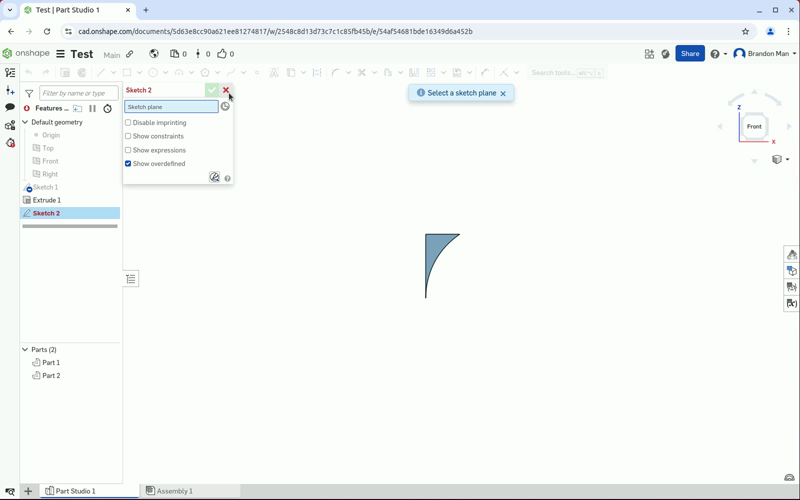
mouse_move(73, 163)
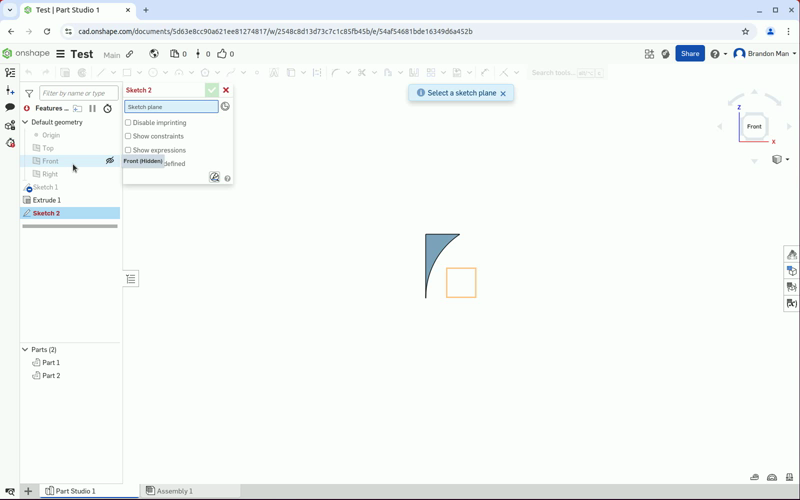
click(73, 163)
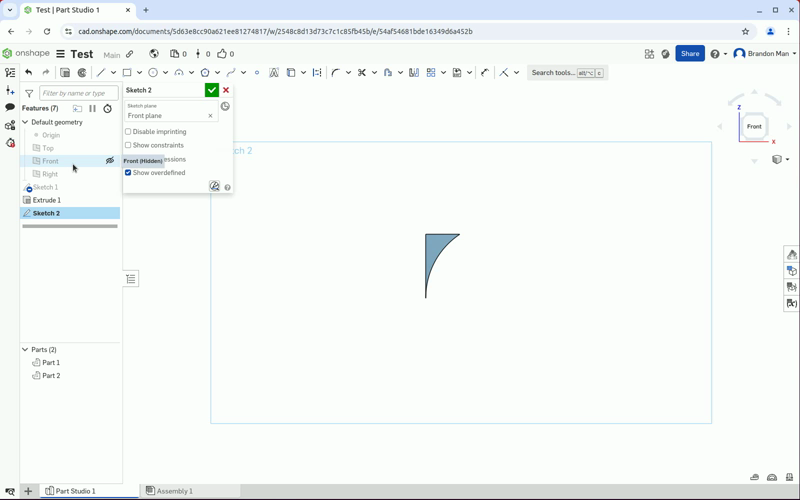
mouse_move(73, 352)
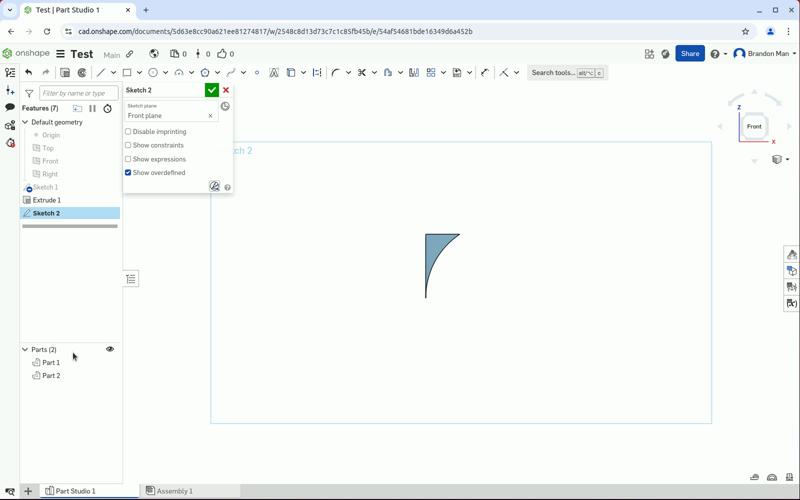
key(y)
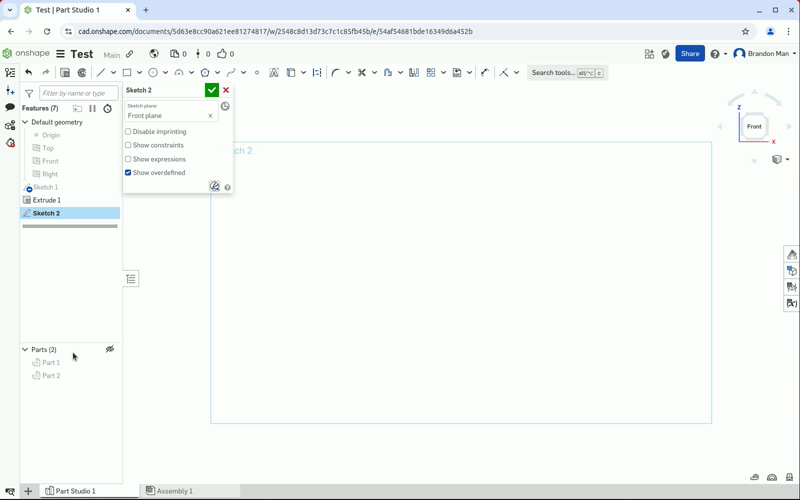
key(l)
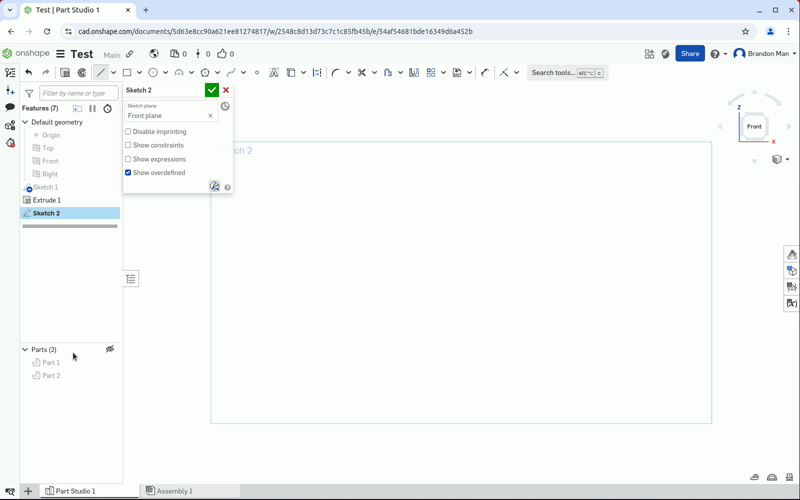
key_down(shift)
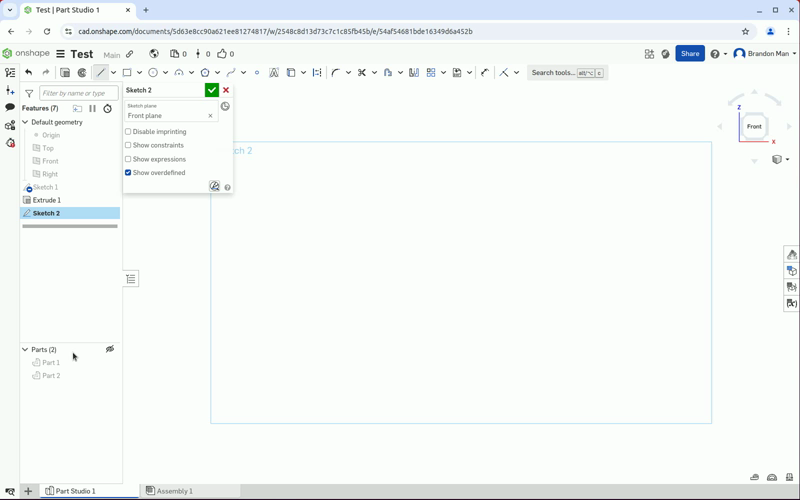
mouse_move(348, 349)
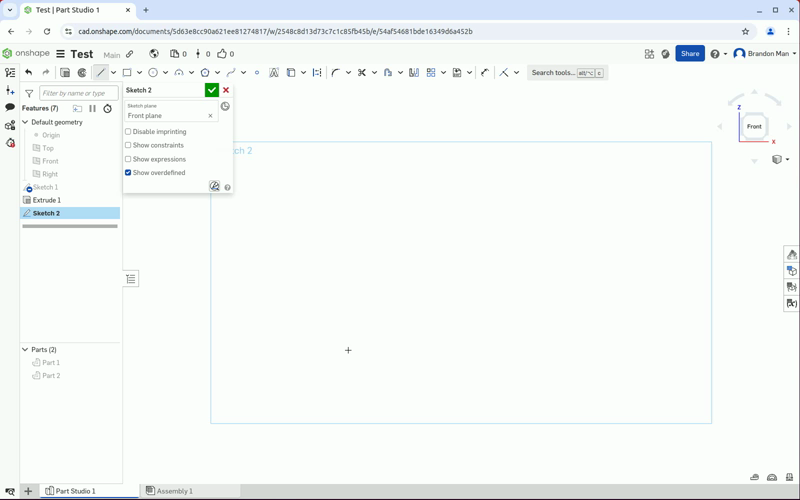
click(348, 349)
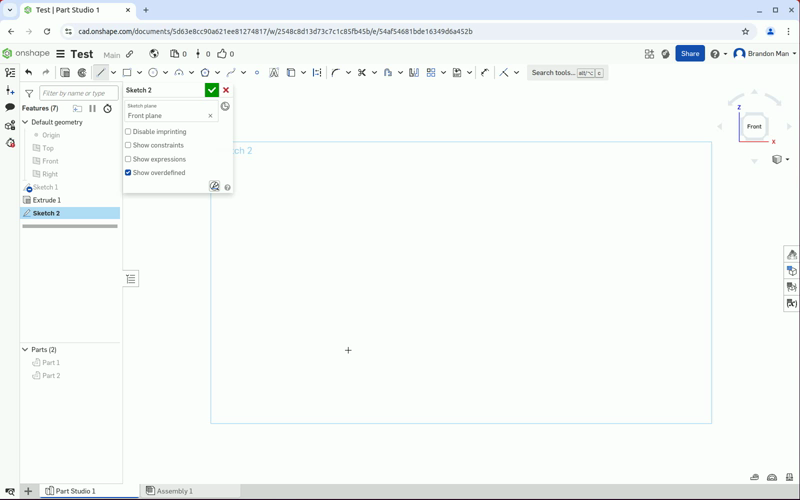
key_up(shift)
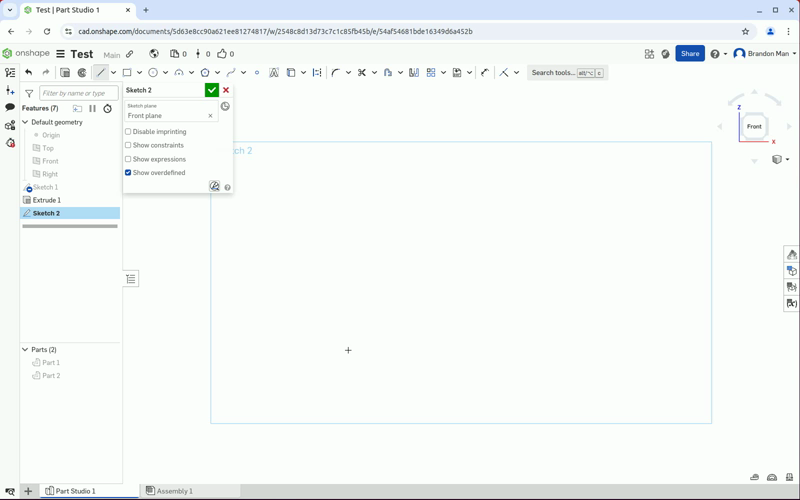
key_down(shift)
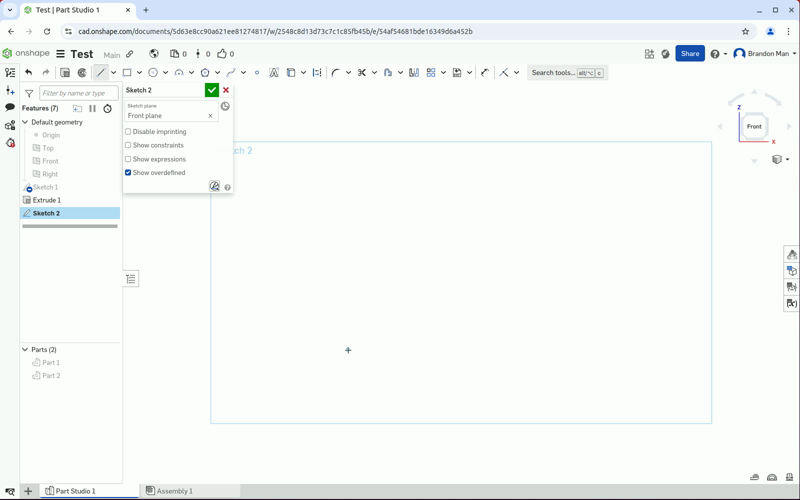
mouse_move(378, 349)
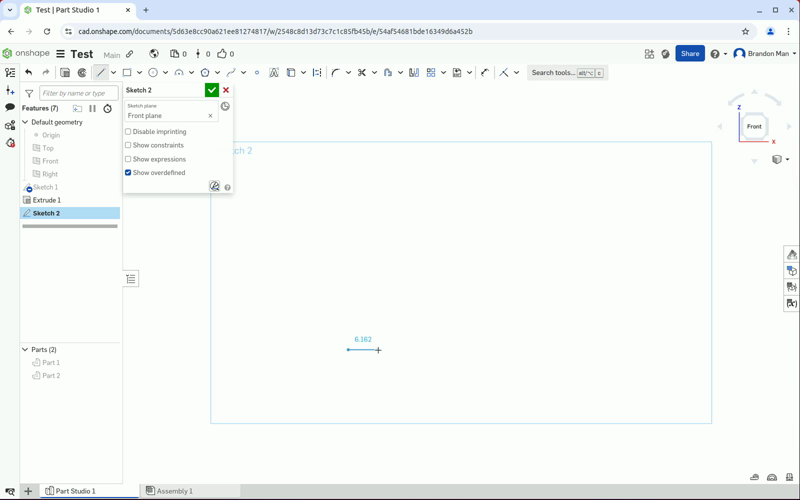
mouse_move(371, 349)
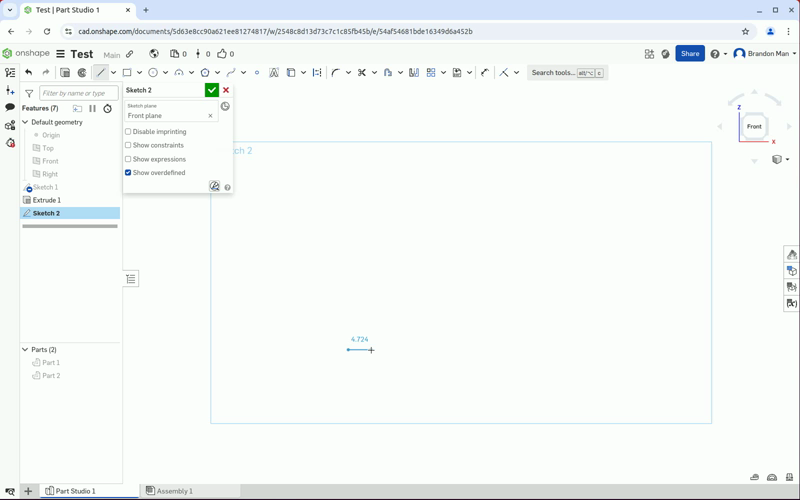
click(371, 349)
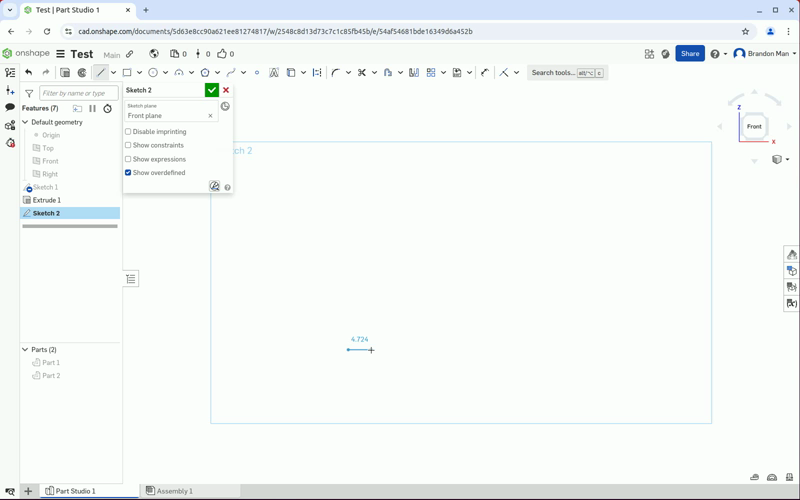
key_up(shift)
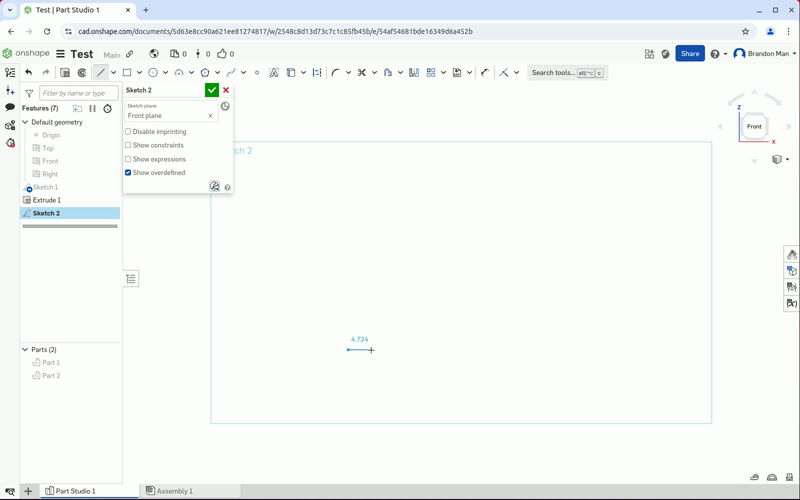
key_down(shift)
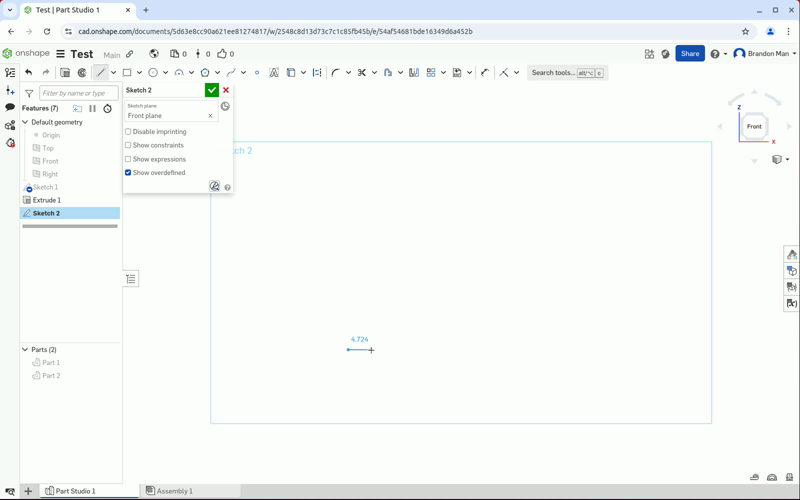
mouse_move(371, 254)
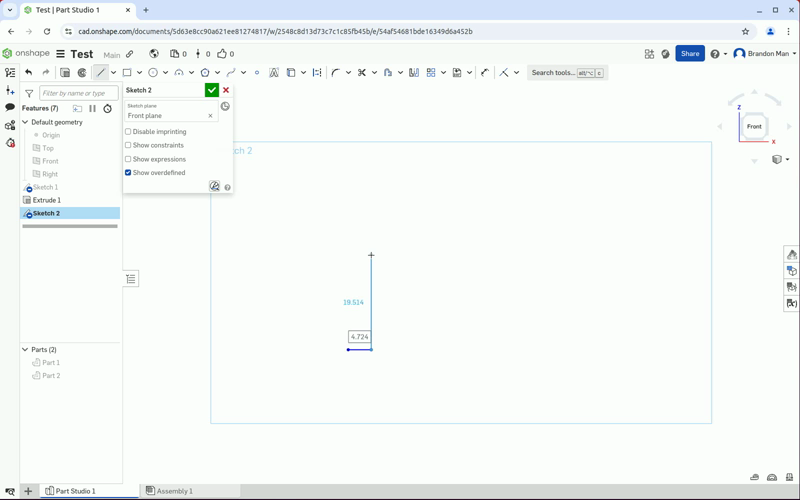
click(371, 254)
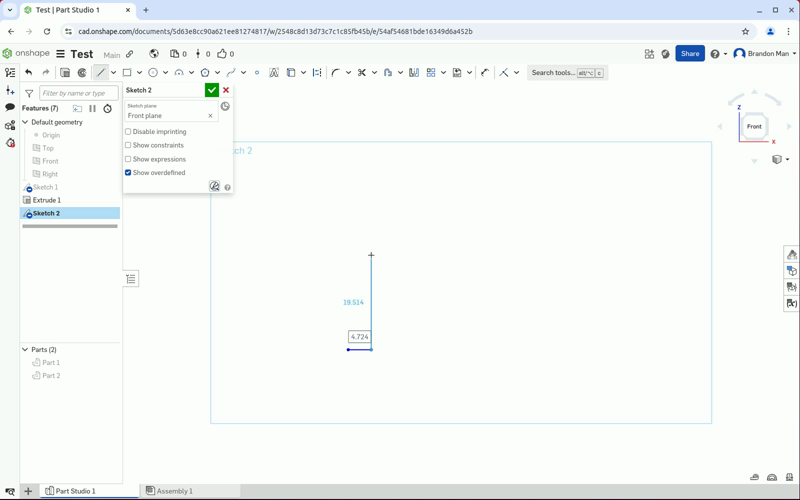
key_up(shift)
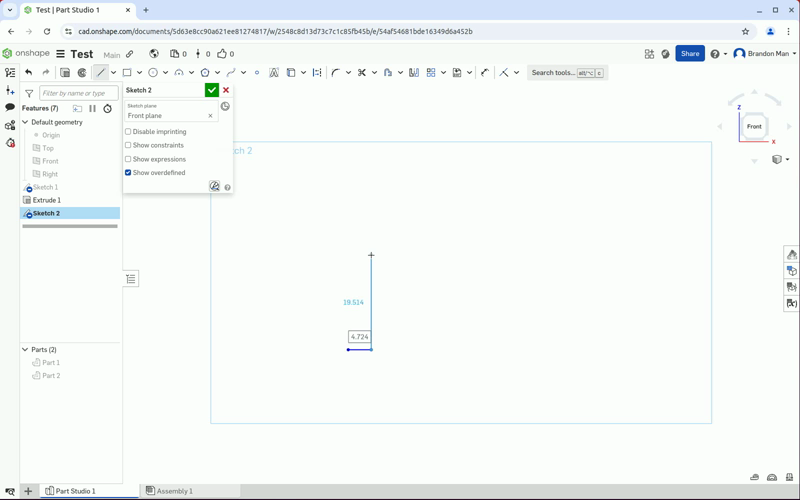
key_down(shift)
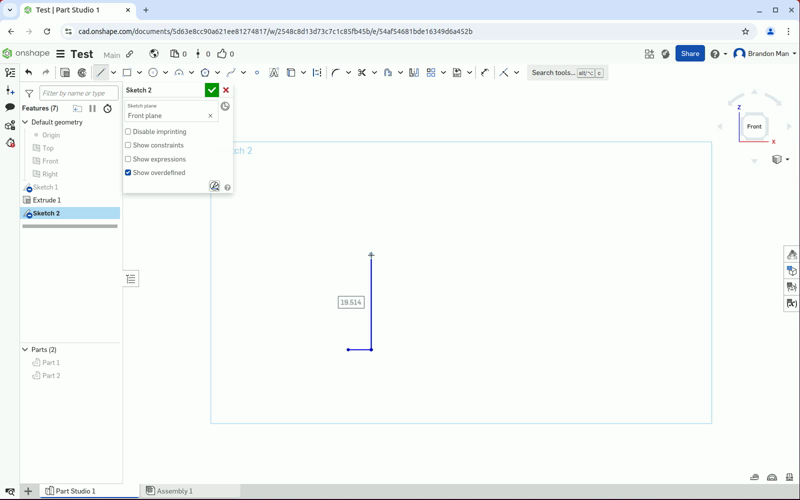
mouse_move(401, 254)
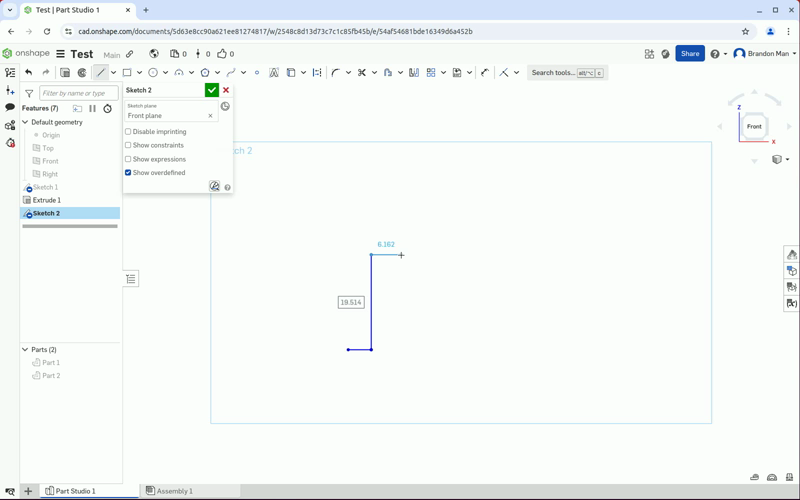
mouse_move(348, 254)
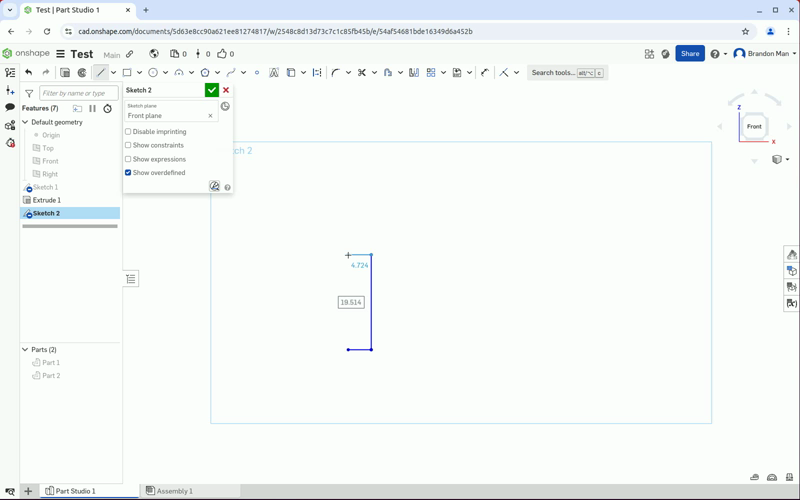
click(348, 254)
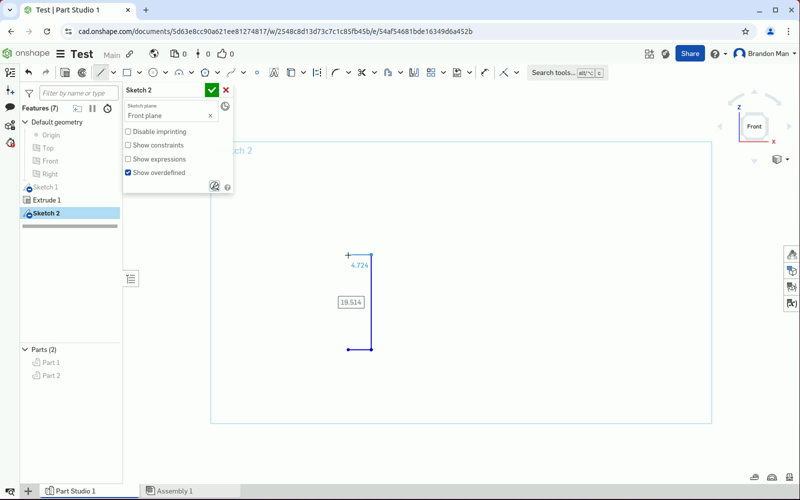
key_up(shift)
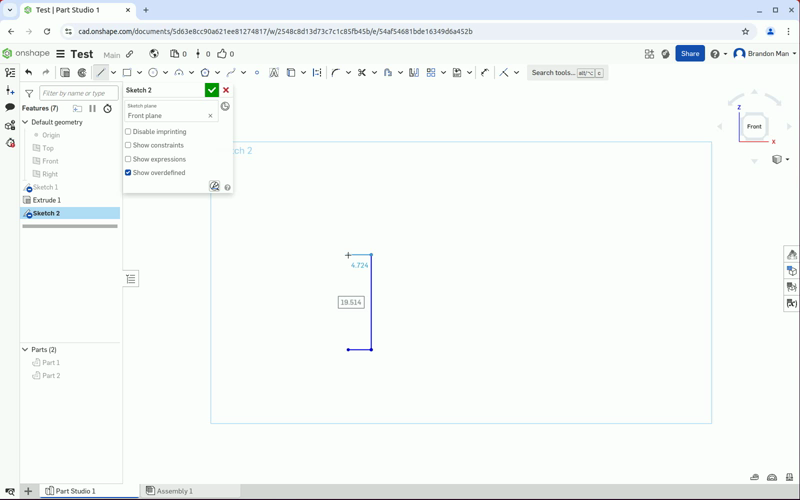
key_down(shift)
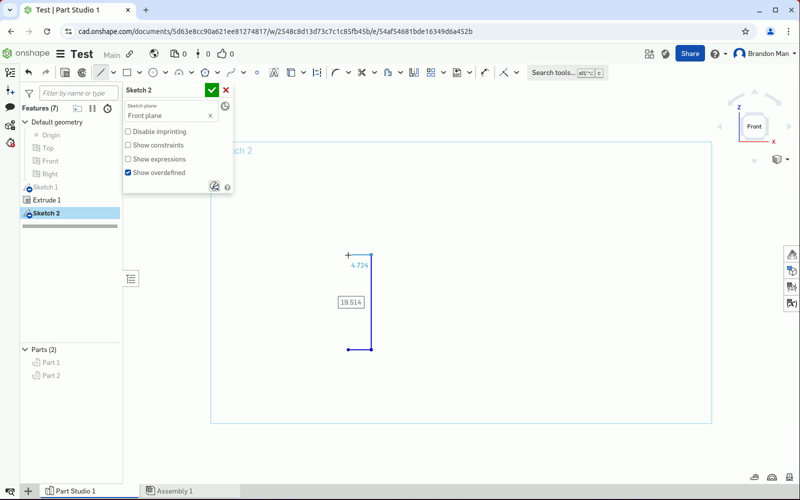
mouse_move(348, 349)
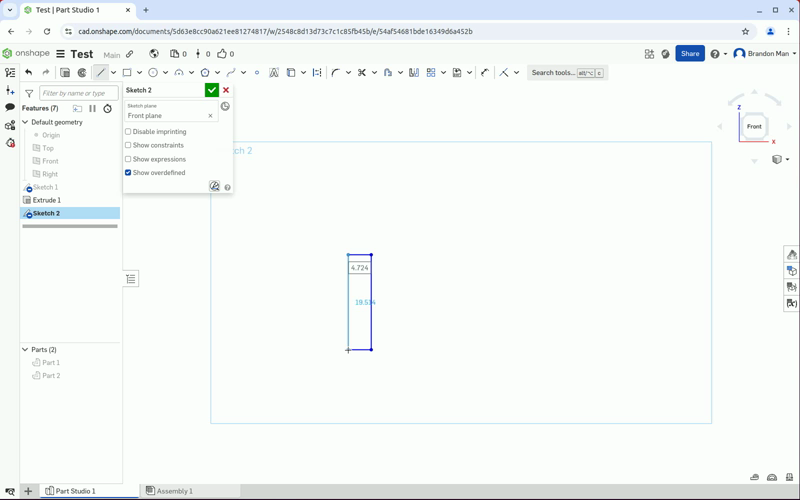
key_up(shift)
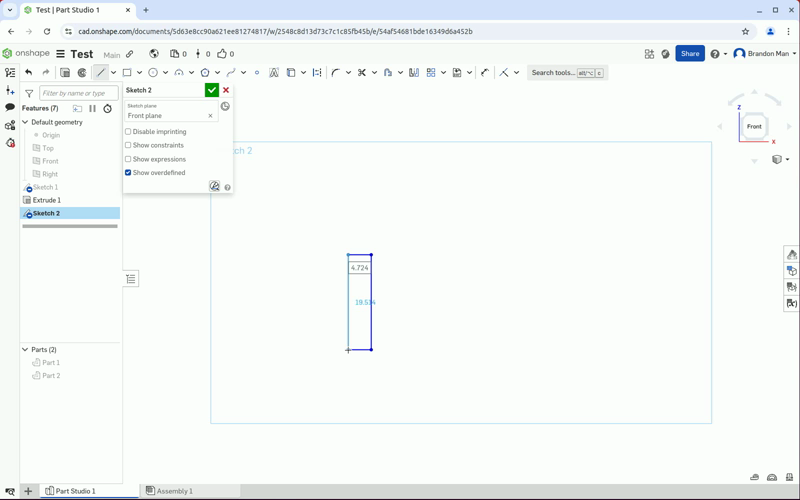
click(348, 349)
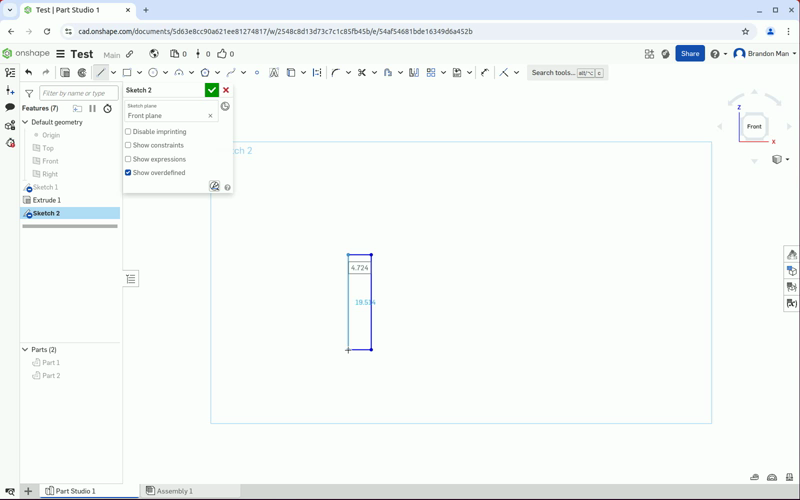
key(esc)
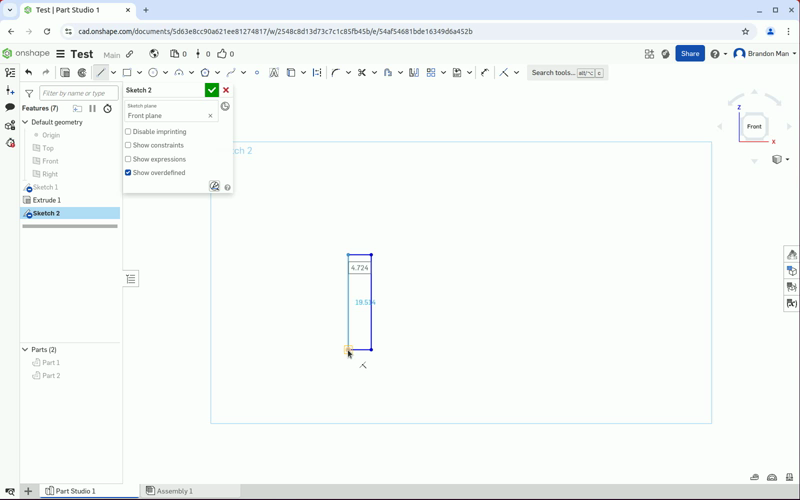
mouse_move(351, 290)
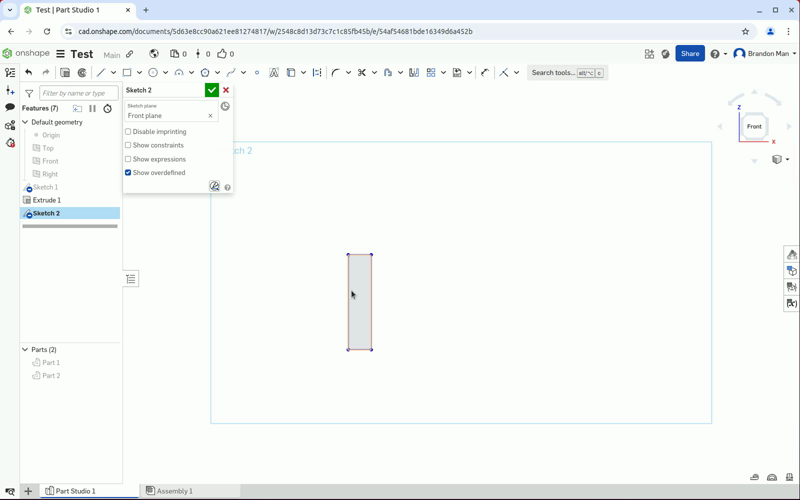
click(351, 290)
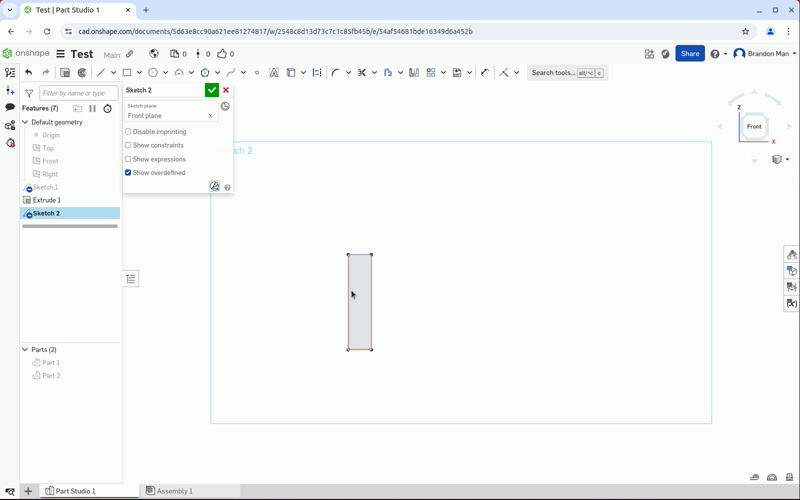
mouse_move(73, 352)
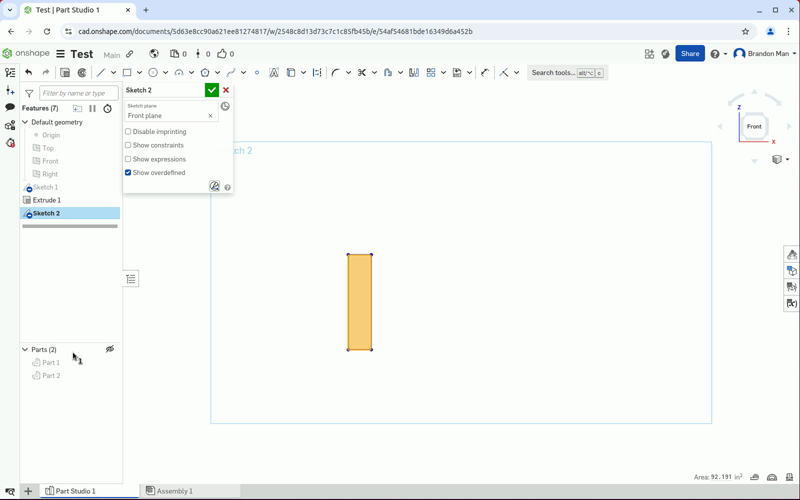
key(shift+y)
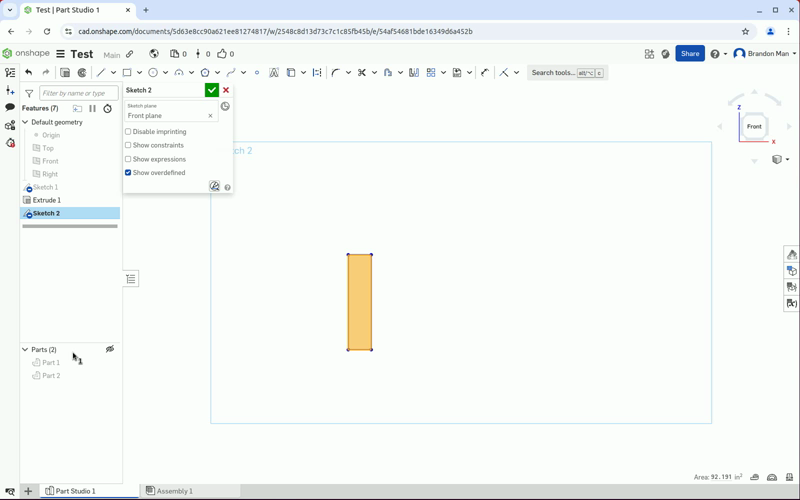
key(shift+e)
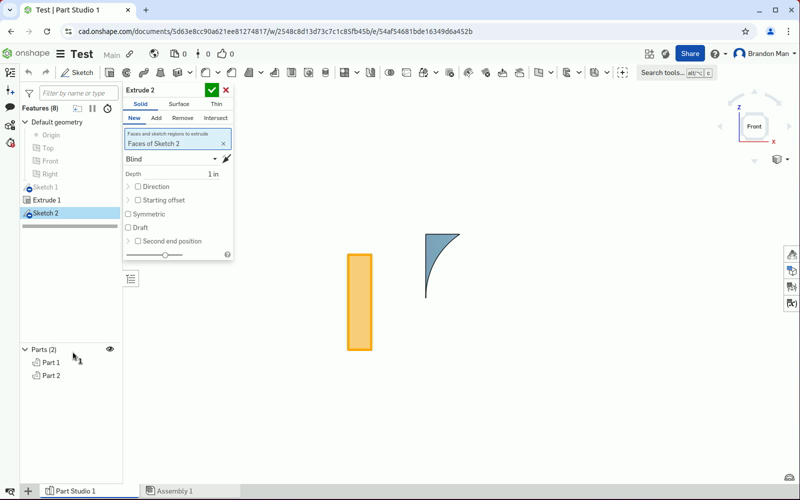
mouse_move(143, 106)
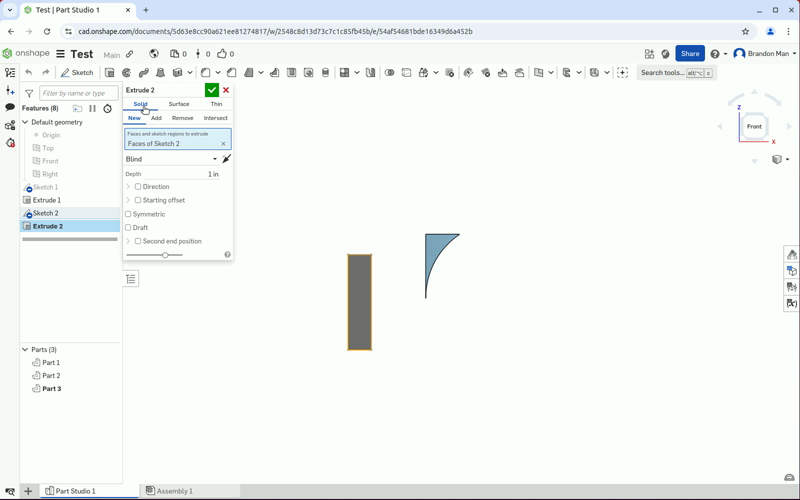
click(143, 106)
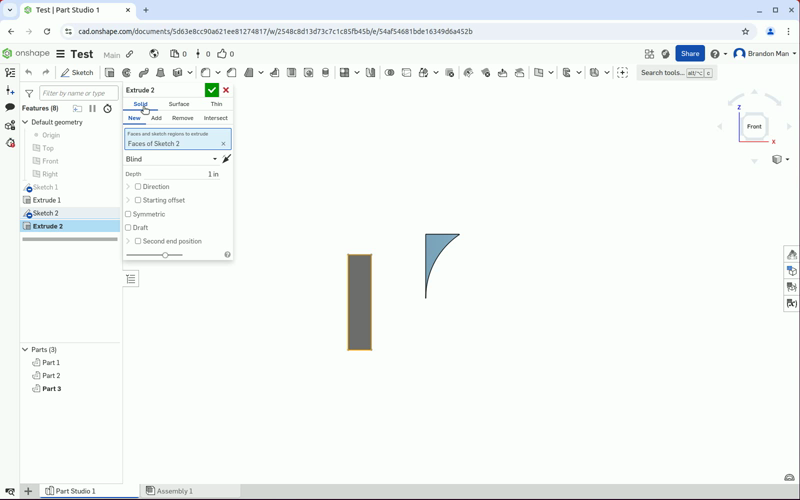
mouse_move(137, 120)
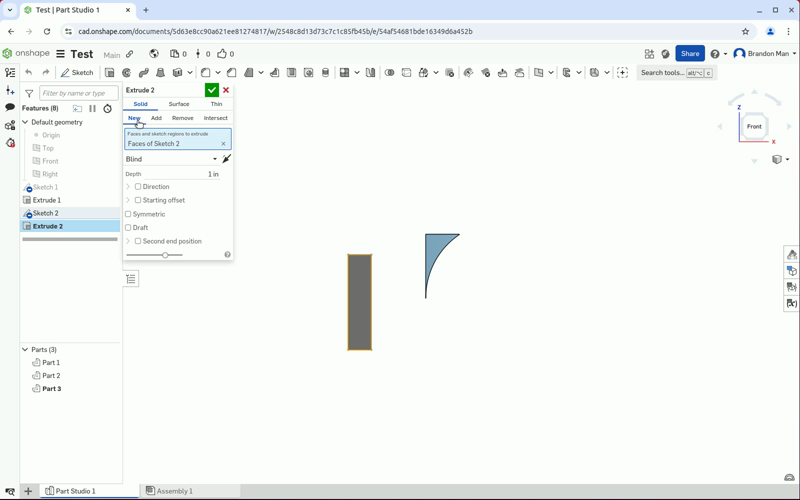
click(137, 120)
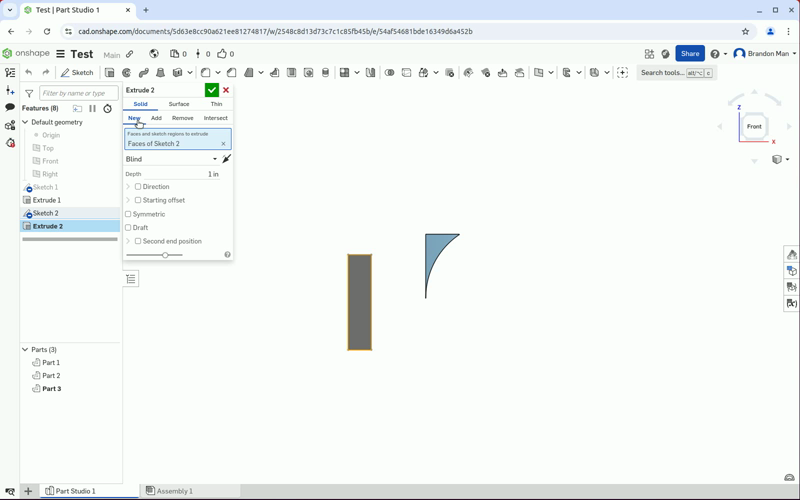
key(tab, 4)
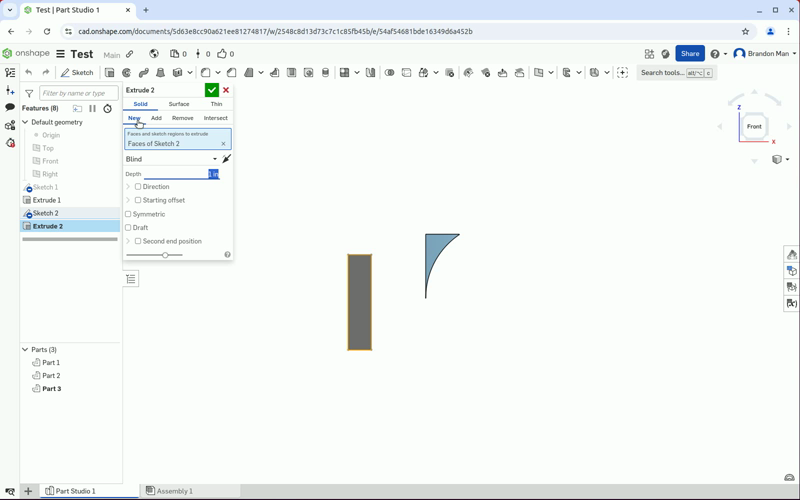
text(3.851)
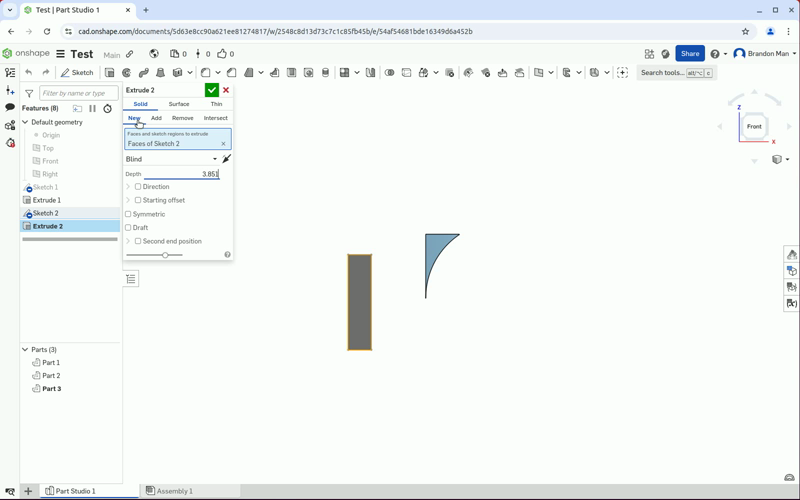
key(enter)
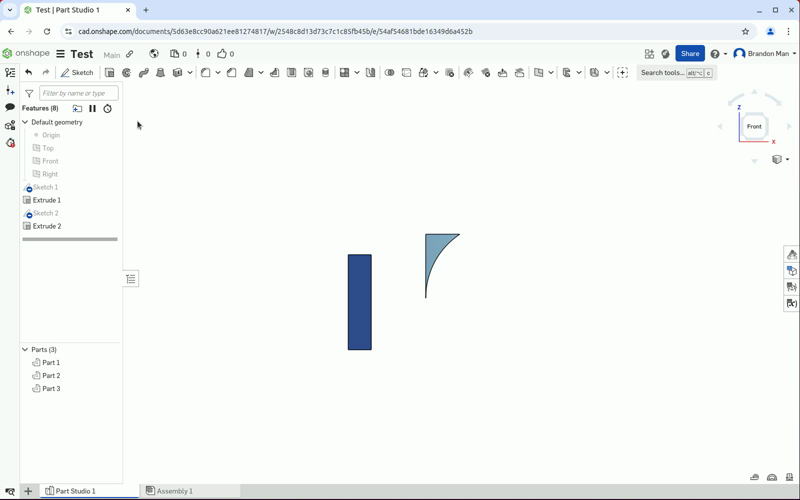
key(shift+h)
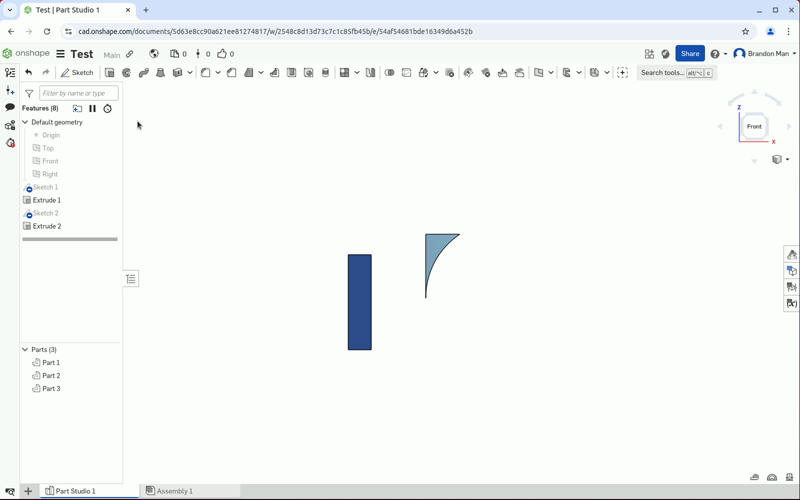
key(shift+h)
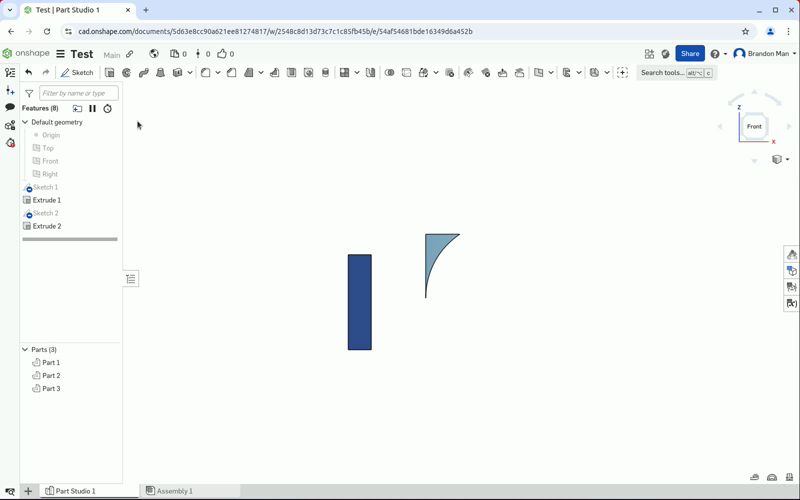
mouse_move(73, 189)
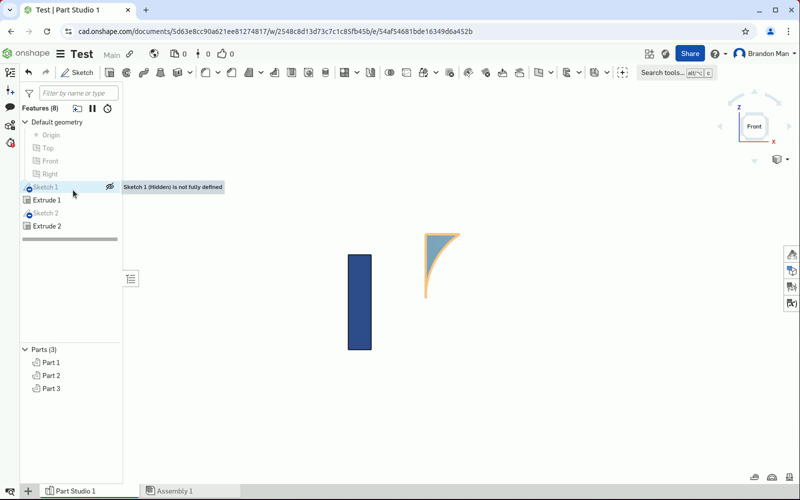
click(73, 189)
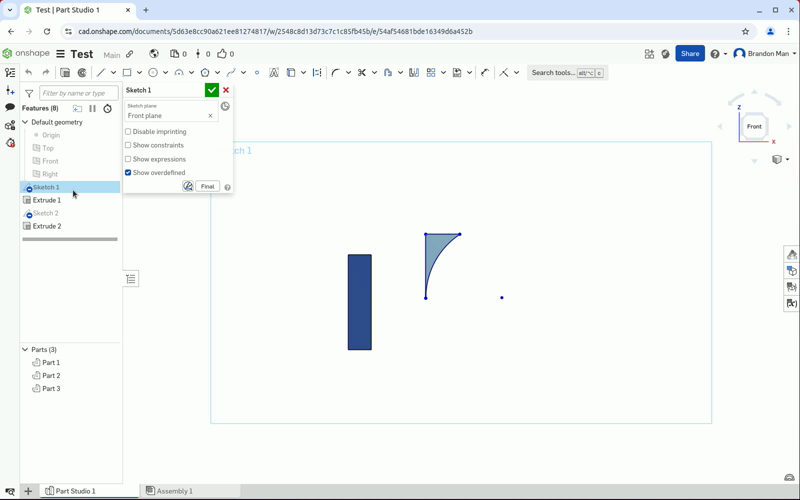
mouse_move(229, 92)
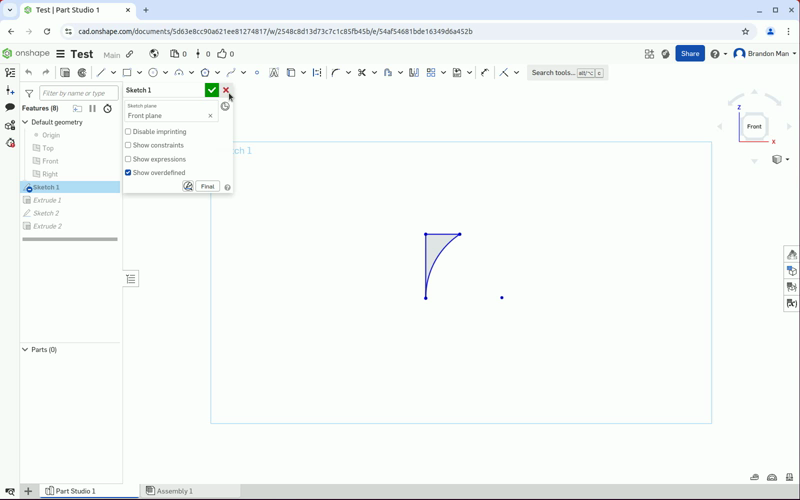
click(229, 92)
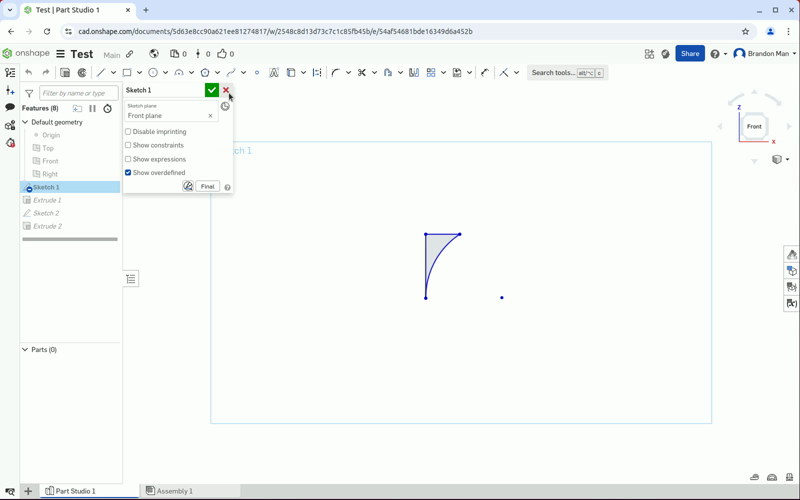
key(shift+s)
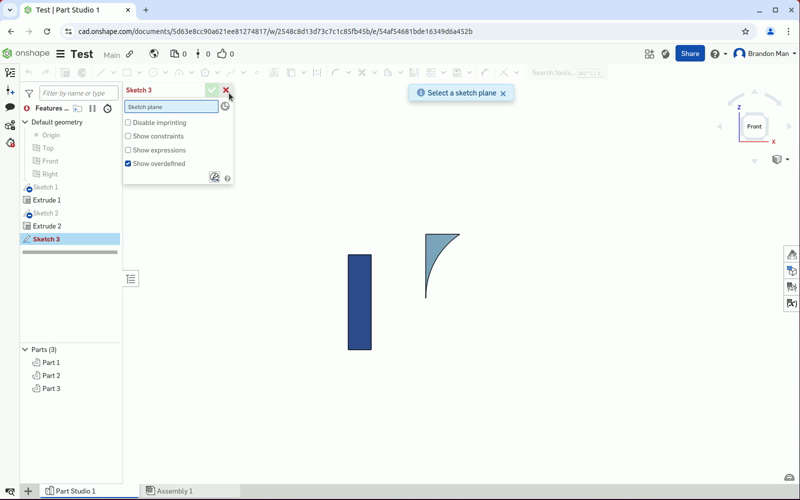
mouse_move(73, 163)
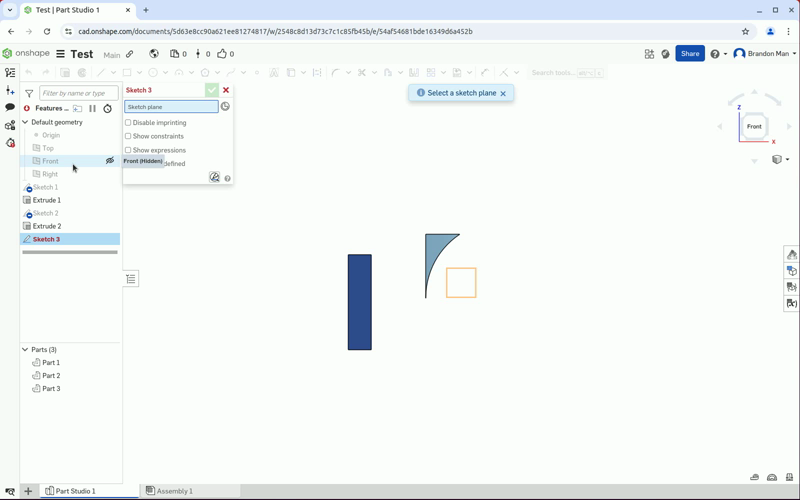
click(73, 163)
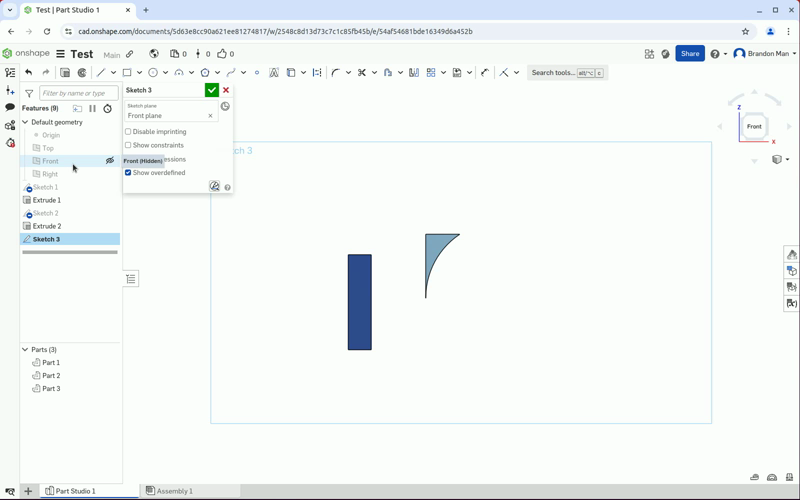
mouse_move(73, 352)
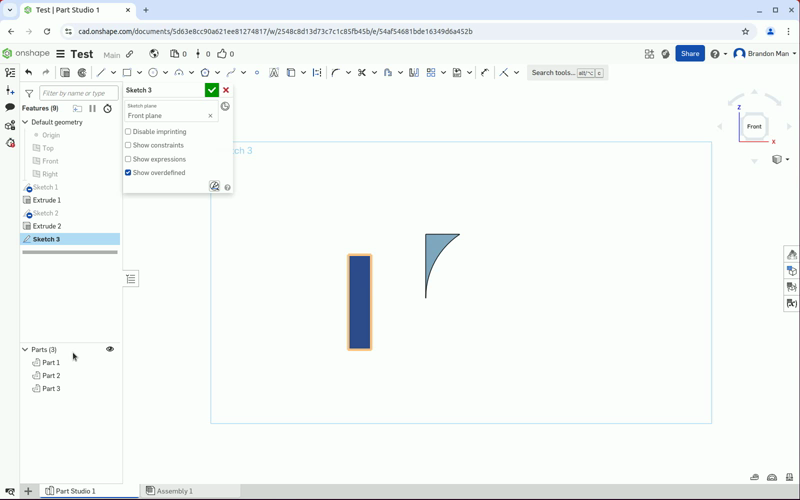
key(y)
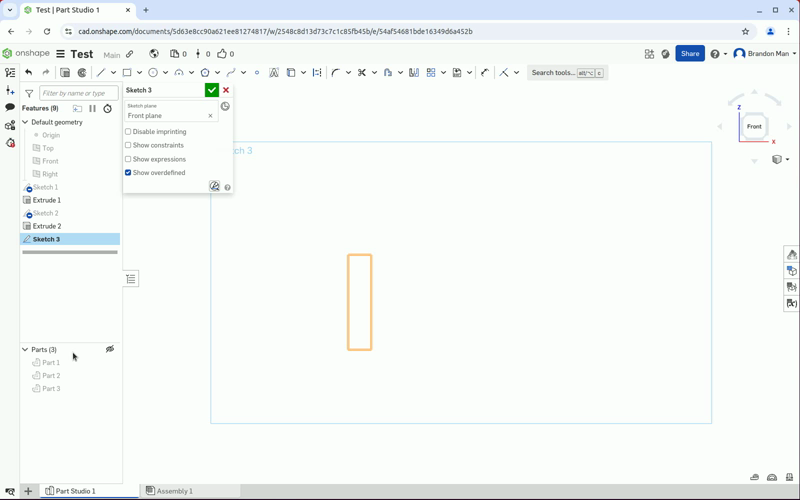
key(l)
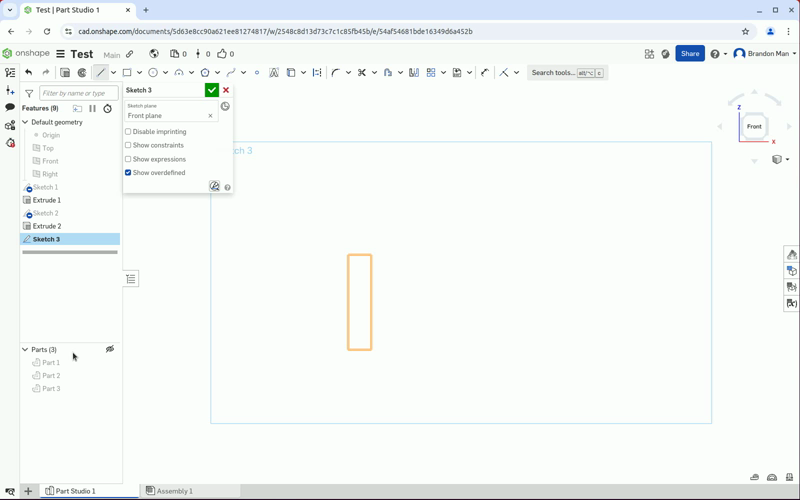
key_down(shift)
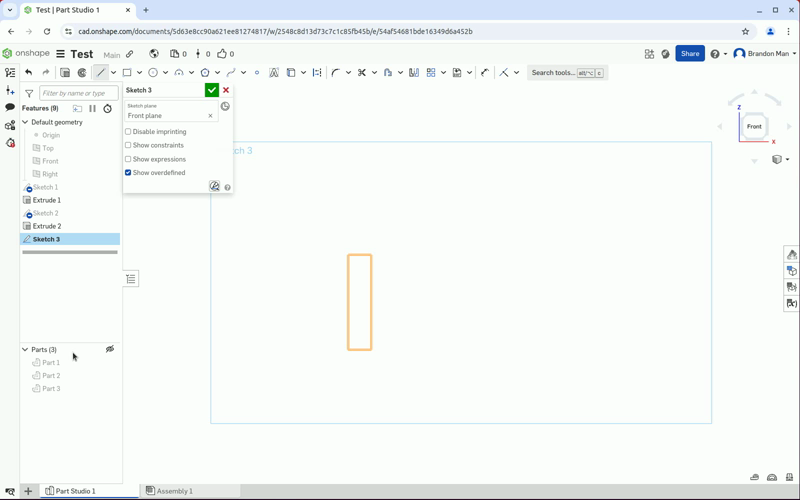
mouse_move(549, 349)
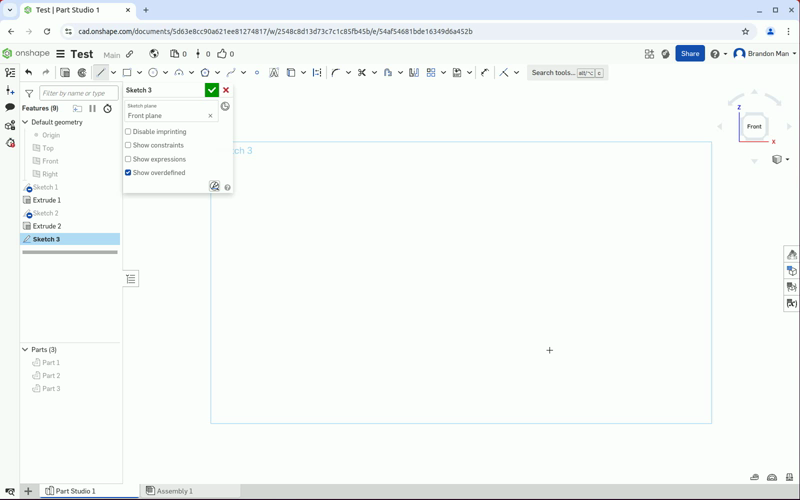
click(549, 349)
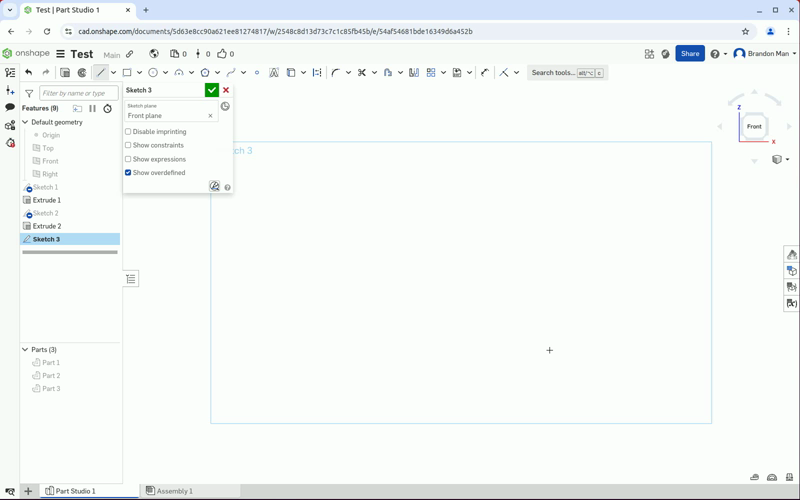
key_up(shift)
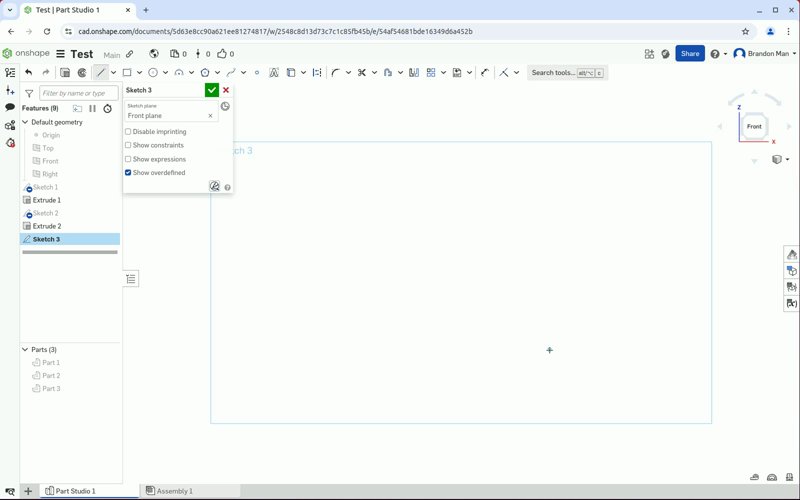
key_down(shift)
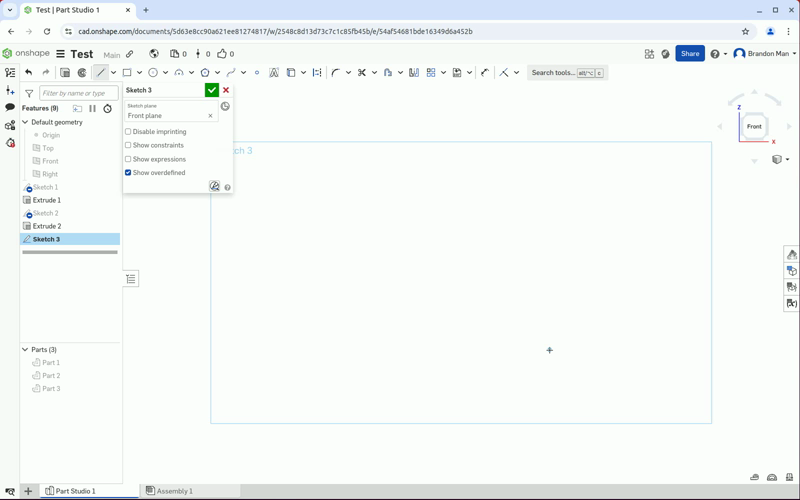
mouse_move(579, 349)
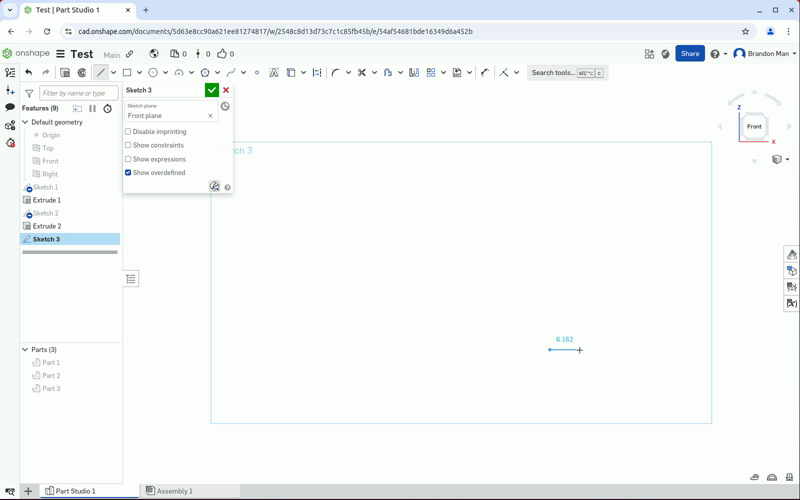
mouse_move(573, 349)
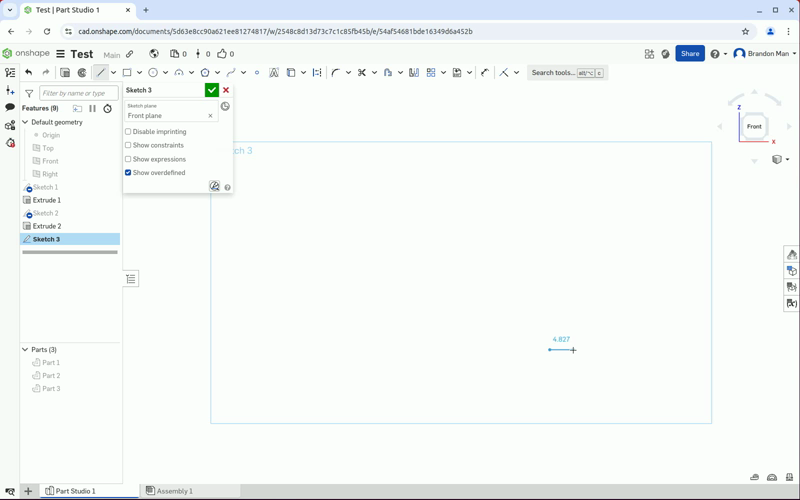
click(573, 349)
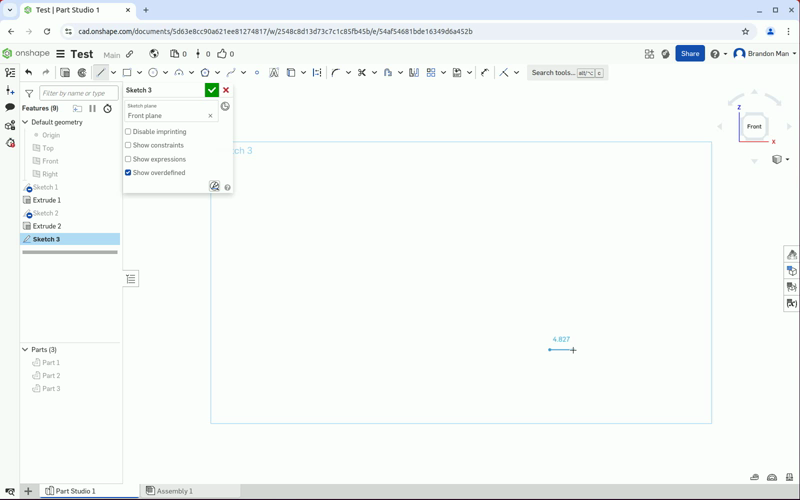
key_up(shift)
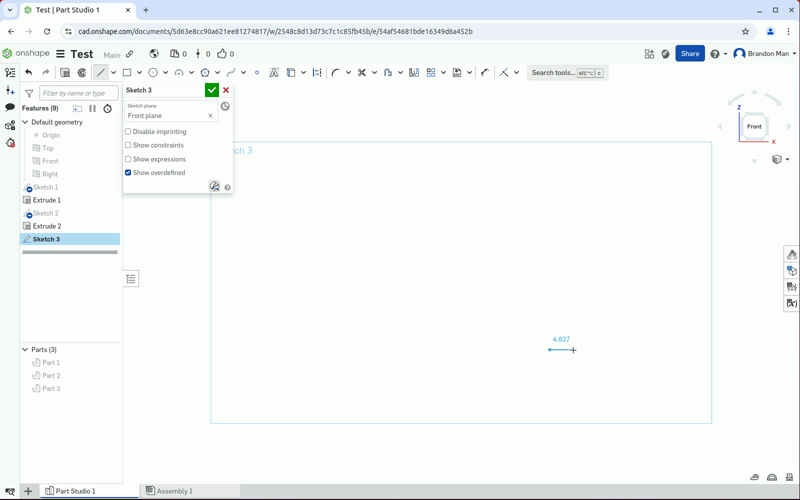
key_down(shift)
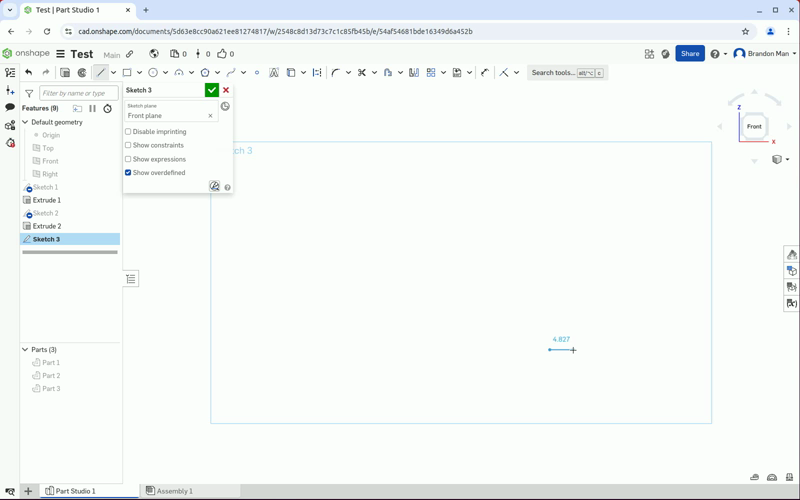
mouse_move(573, 254)
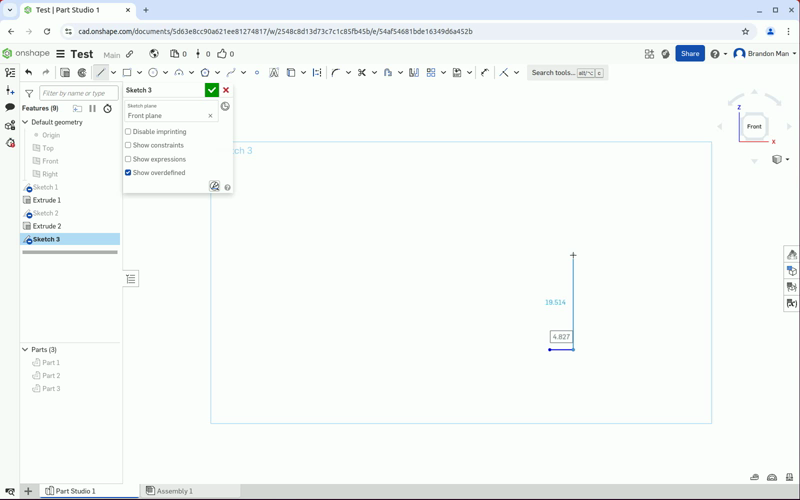
click(573, 254)
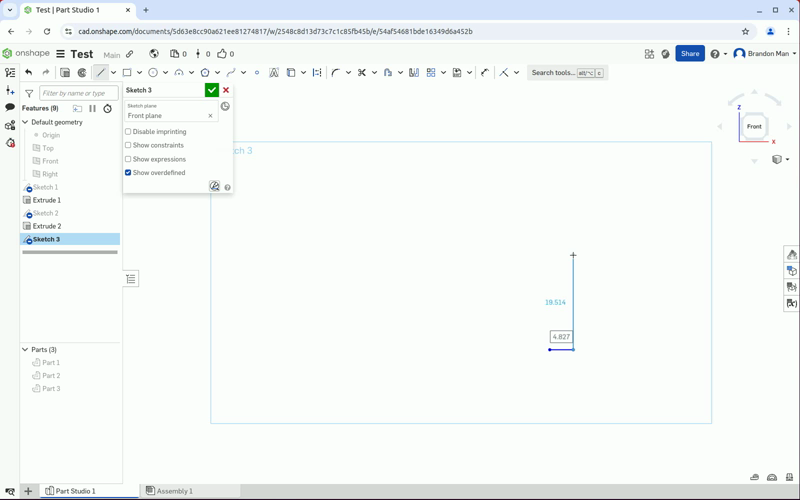
key_up(shift)
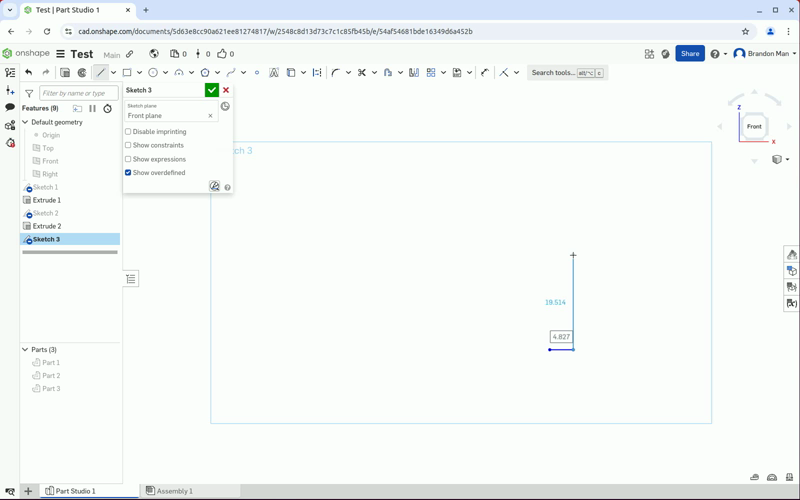
key_down(shift)
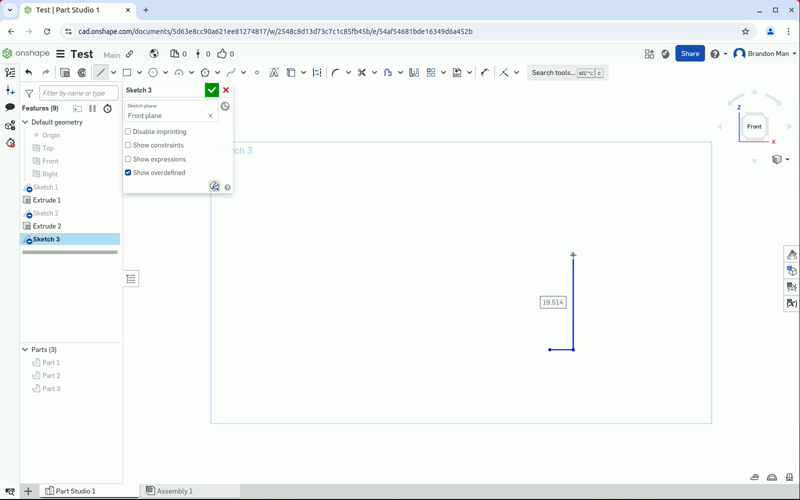
mouse_move(589, 254)
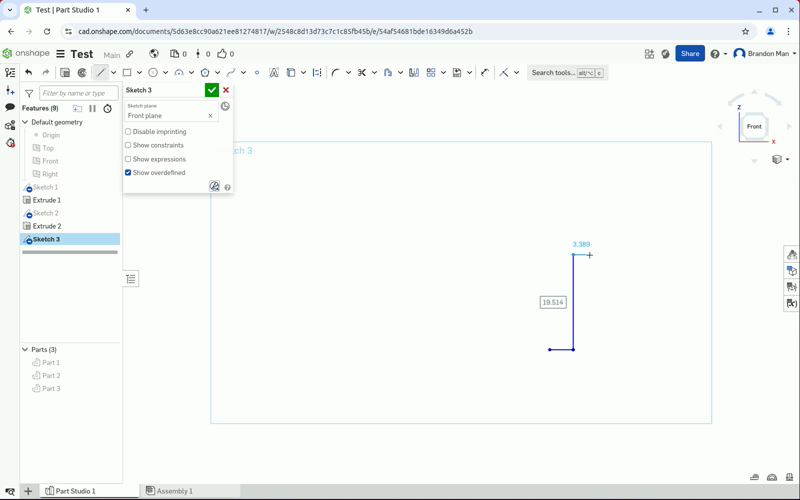
mouse_move(549, 254)
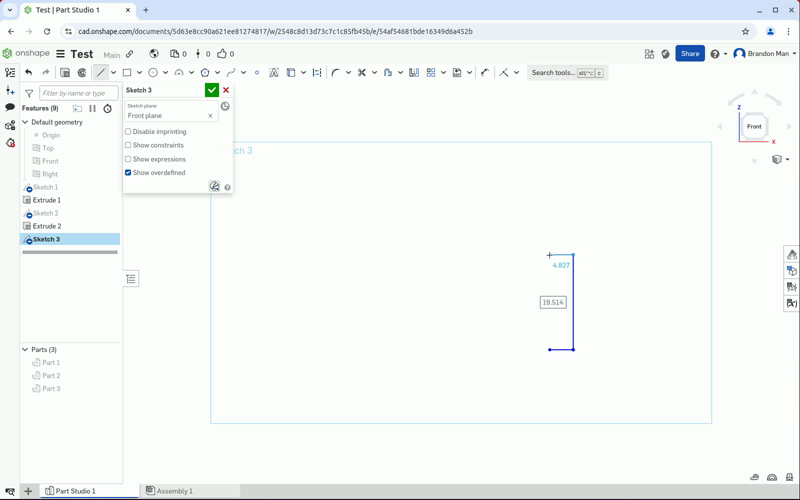
click(549, 254)
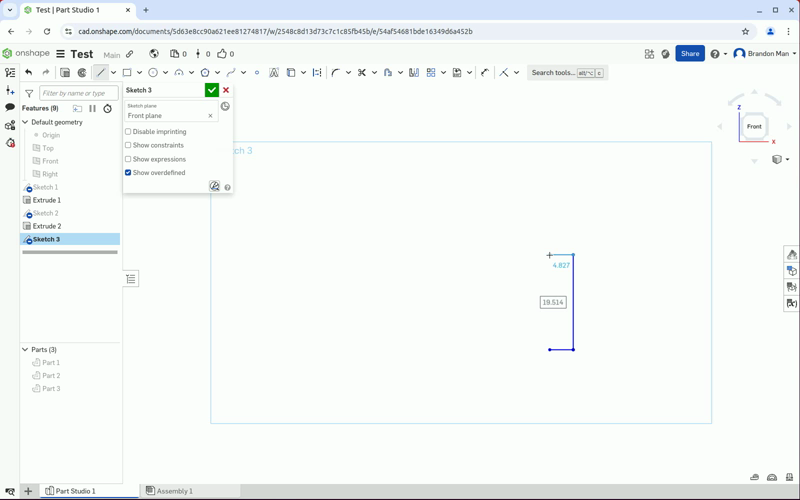
key_up(shift)
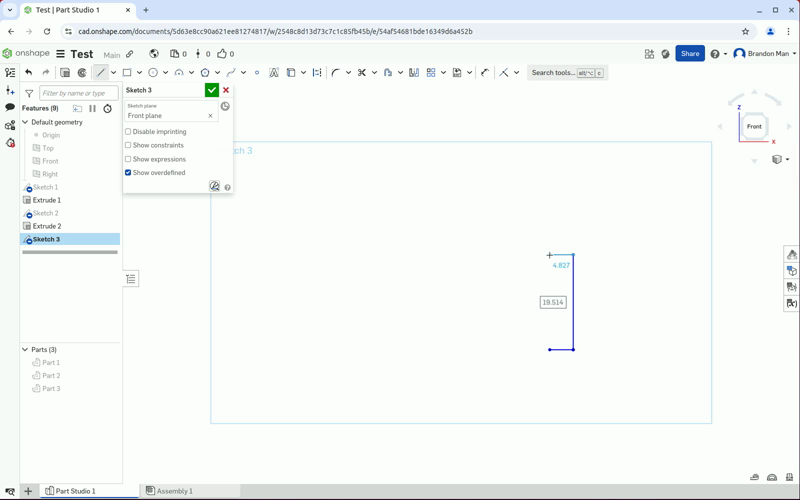
key_down(shift)
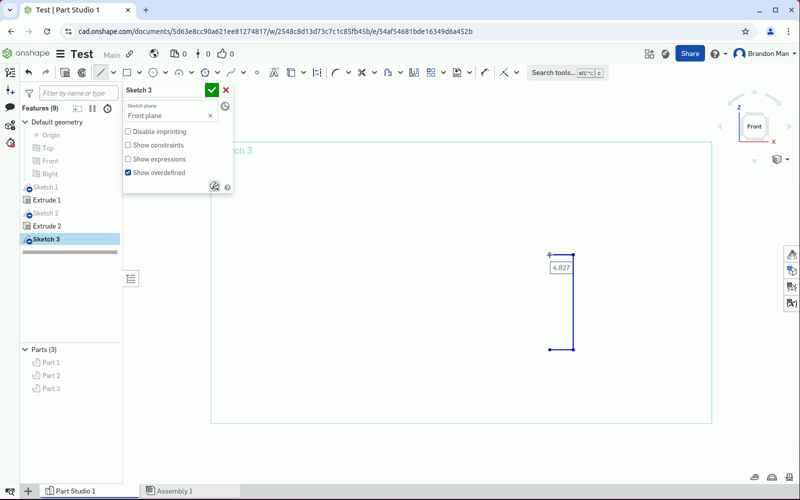
mouse_move(549, 349)
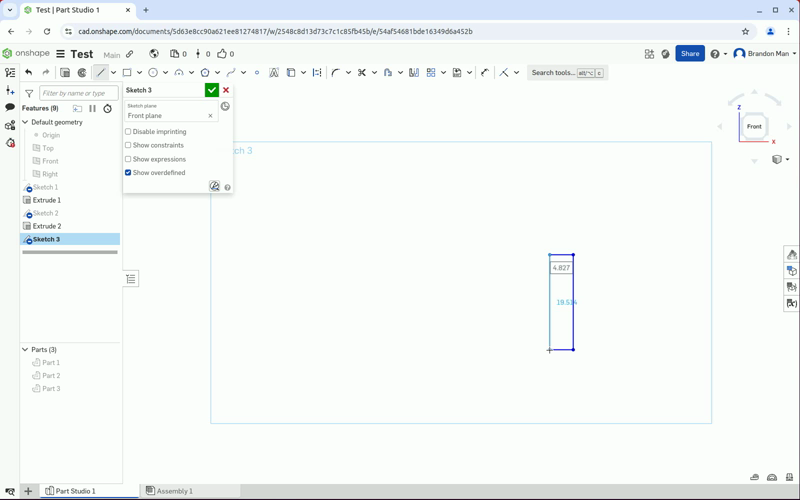
key_up(shift)
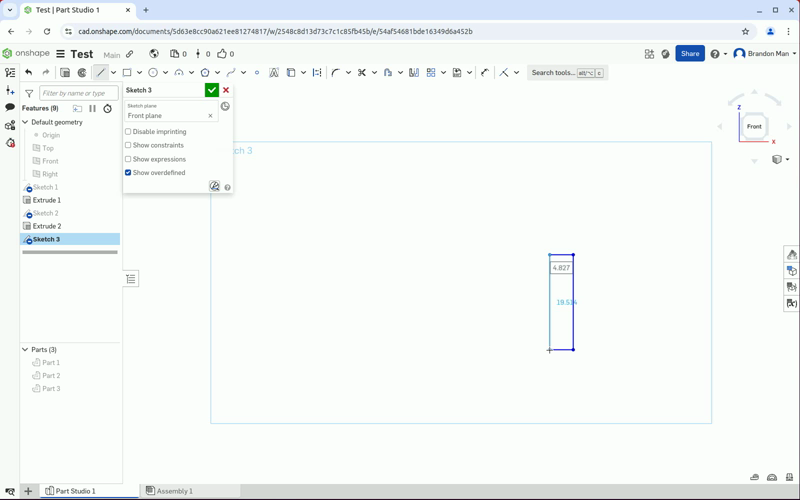
click(549, 349)
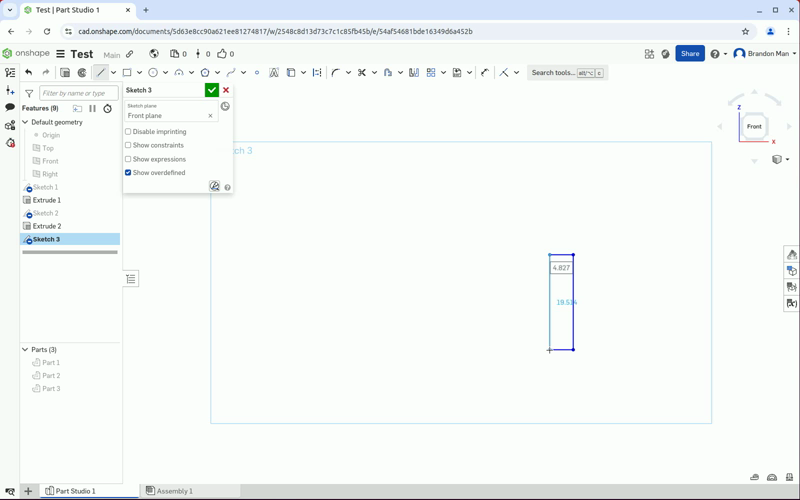
key(esc)
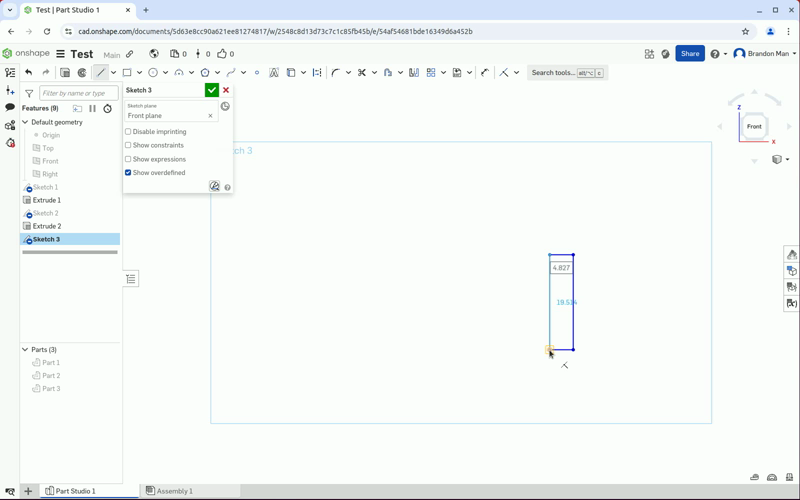
mouse_move(555, 340)
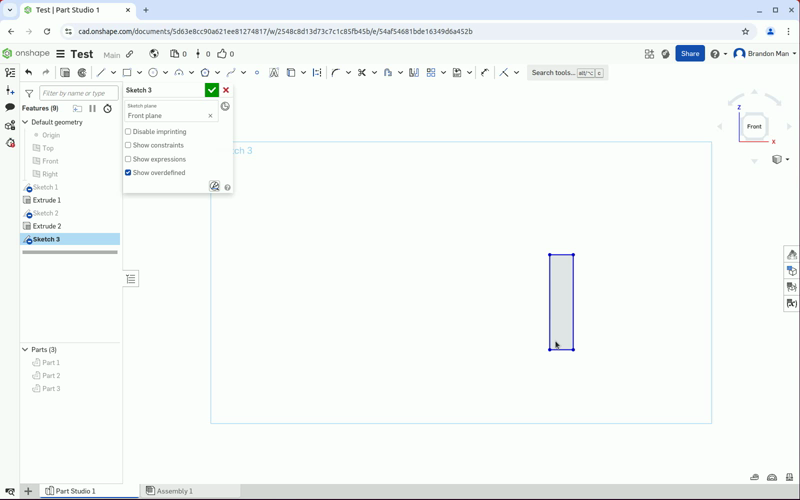
click(555, 340)
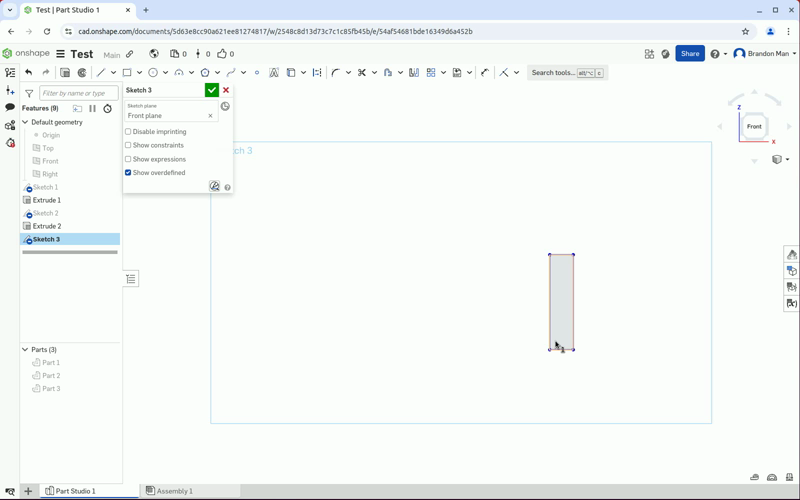
mouse_move(73, 352)
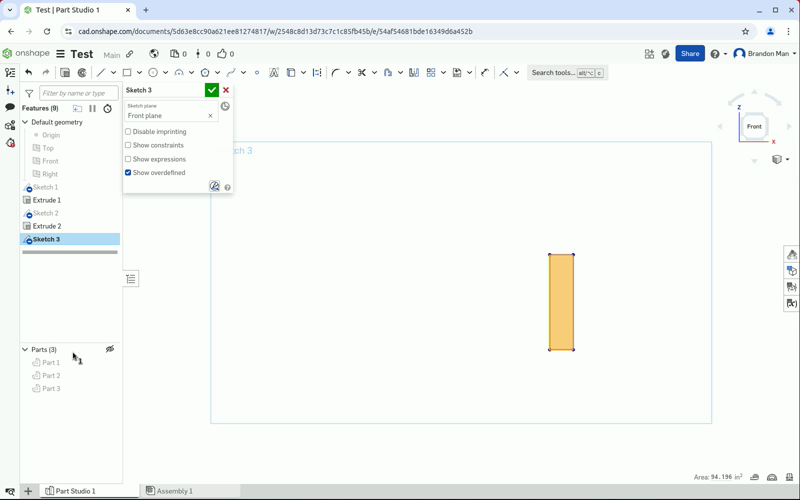
key(shift+y)
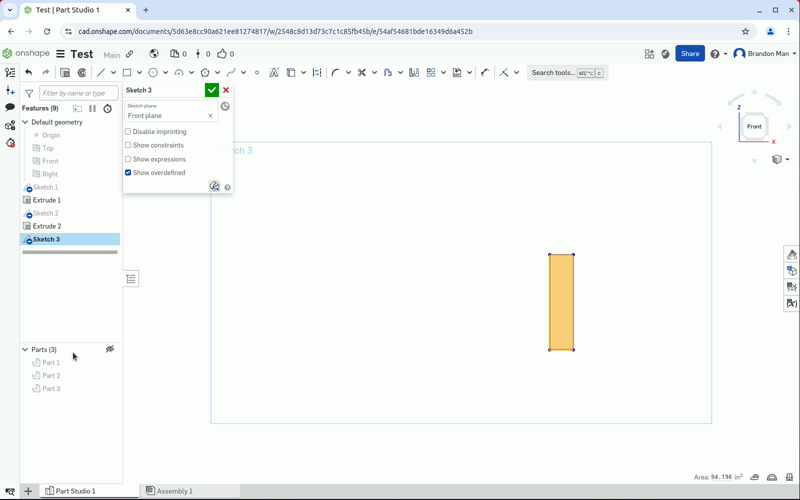
key(shift+e)
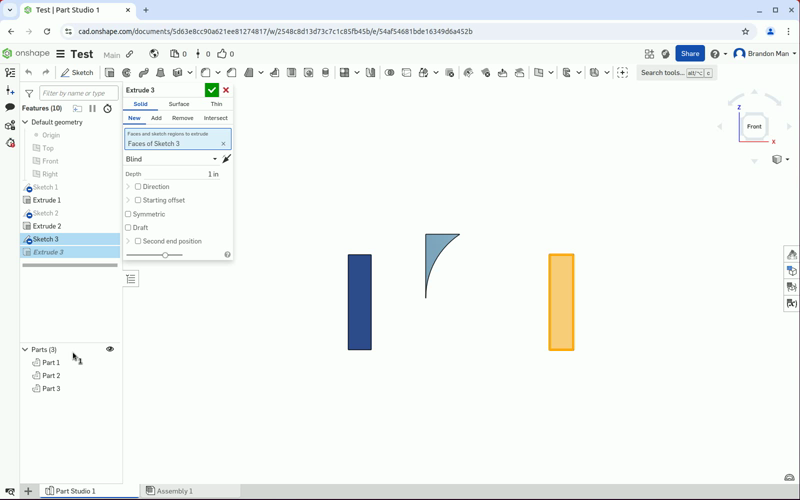
mouse_move(143, 106)
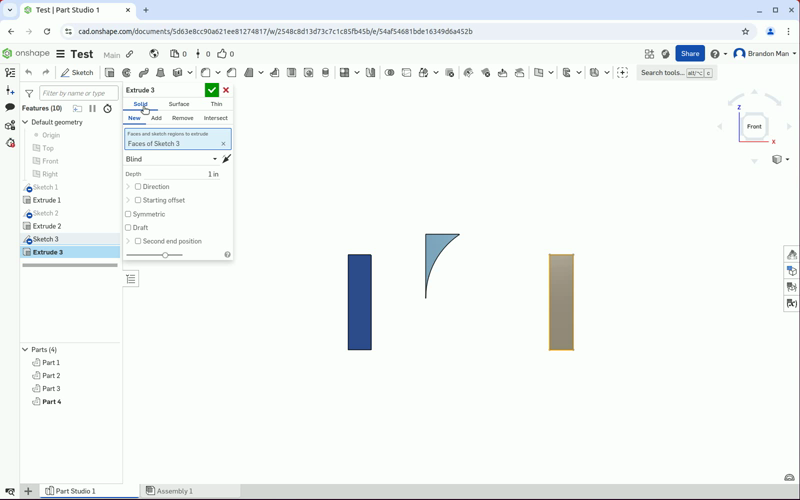
click(143, 106)
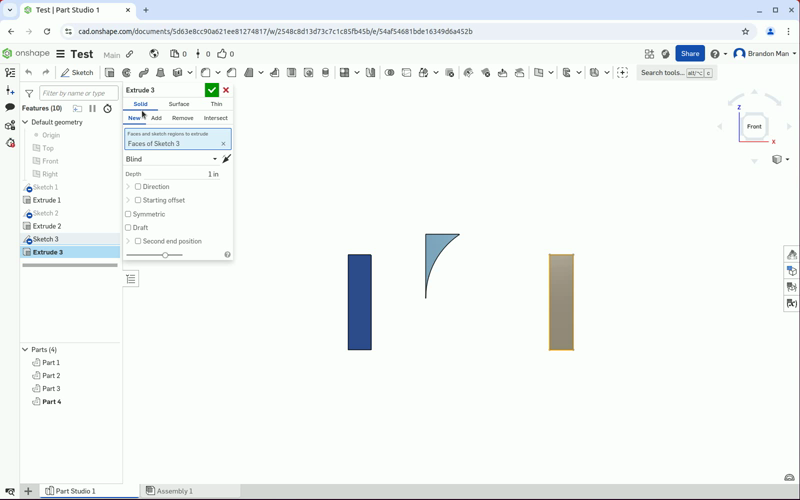
mouse_move(137, 120)
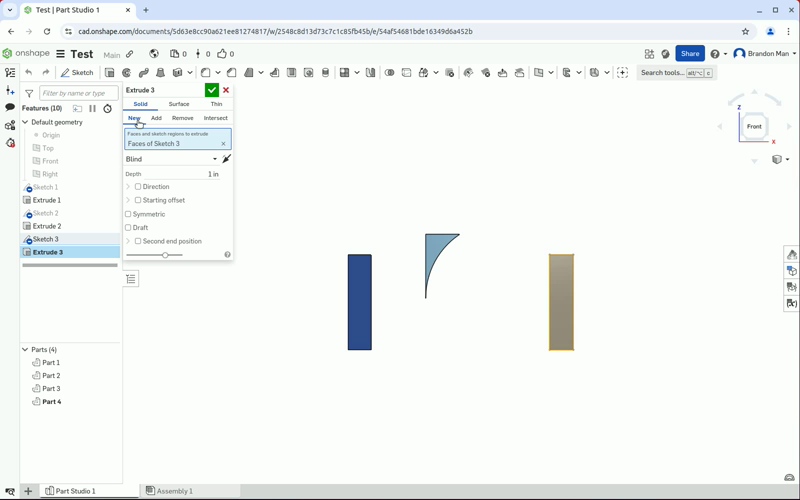
click(137, 120)
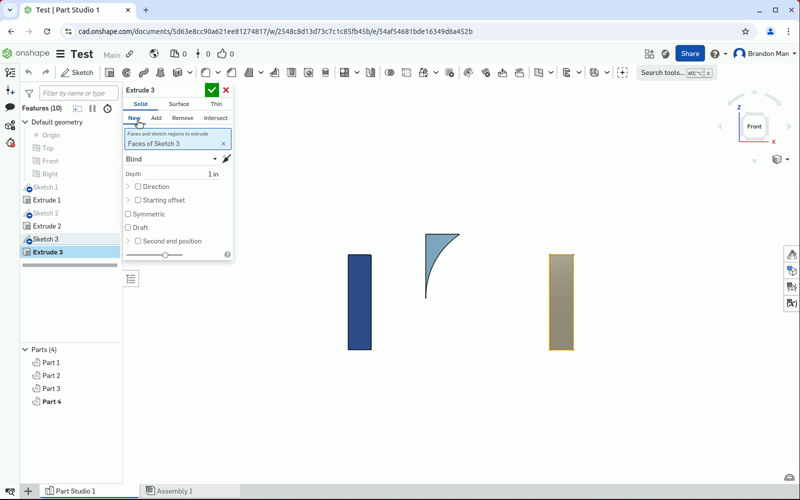
key(tab, 4)
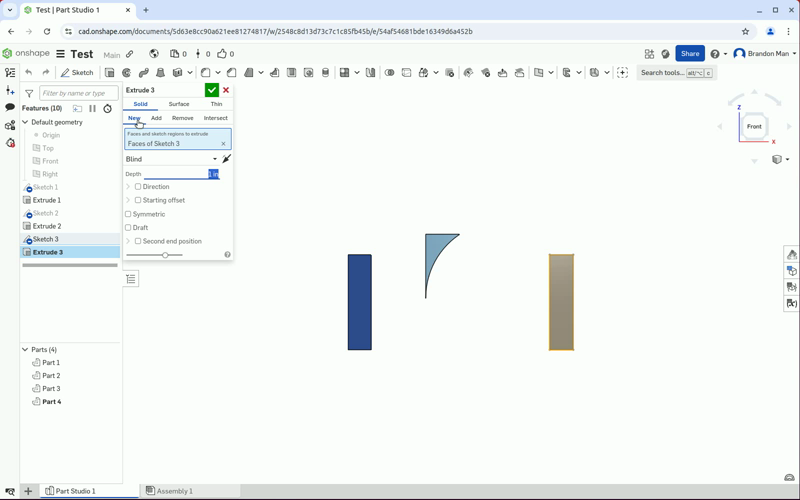
text(3.851)
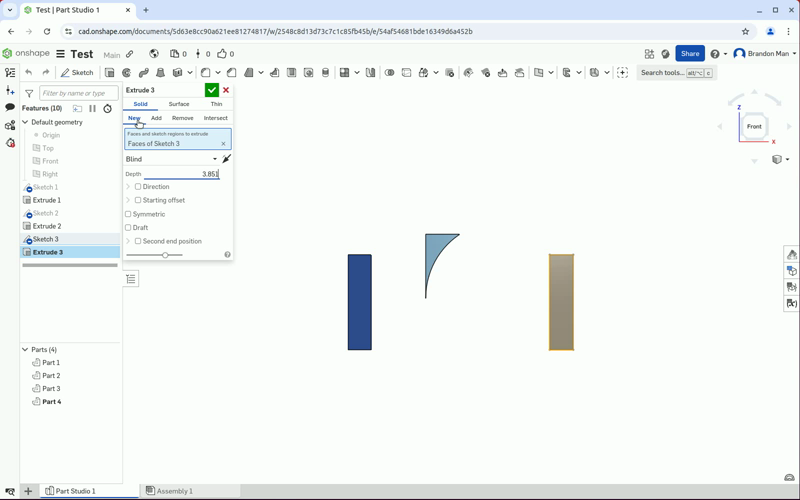
key(enter)
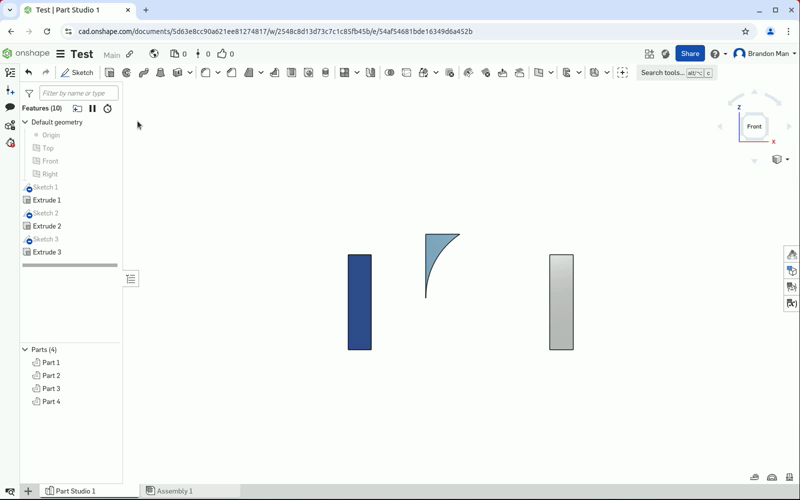
key(shift+h)
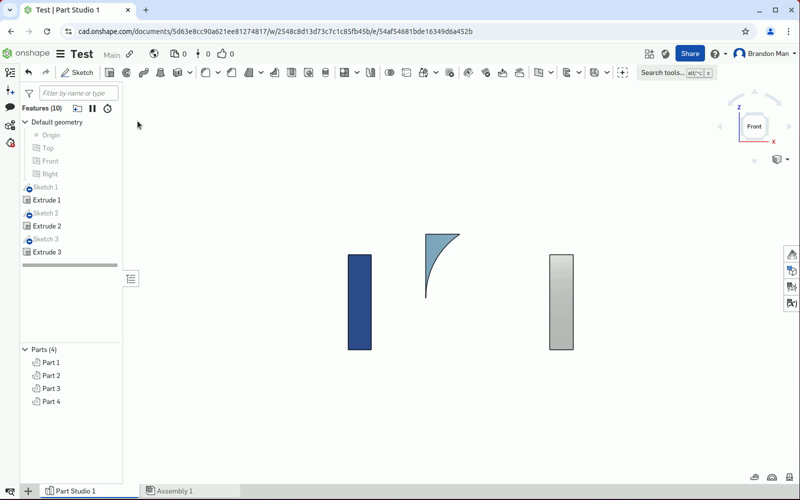
key(shift+h)
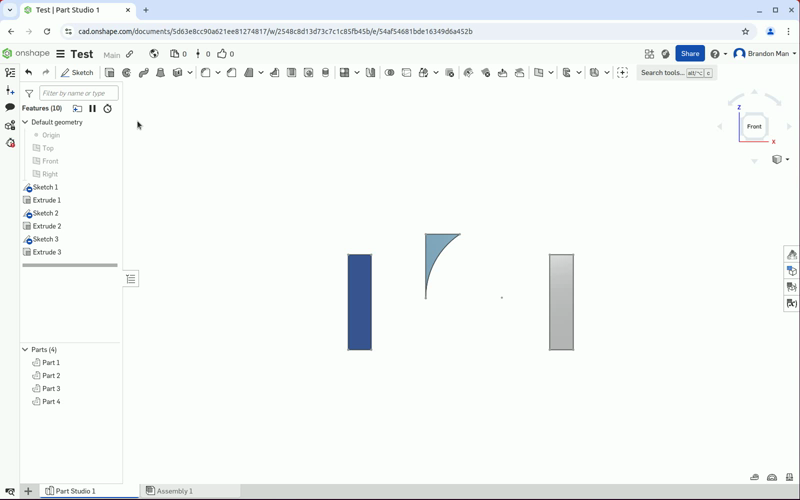
key(shift+7)
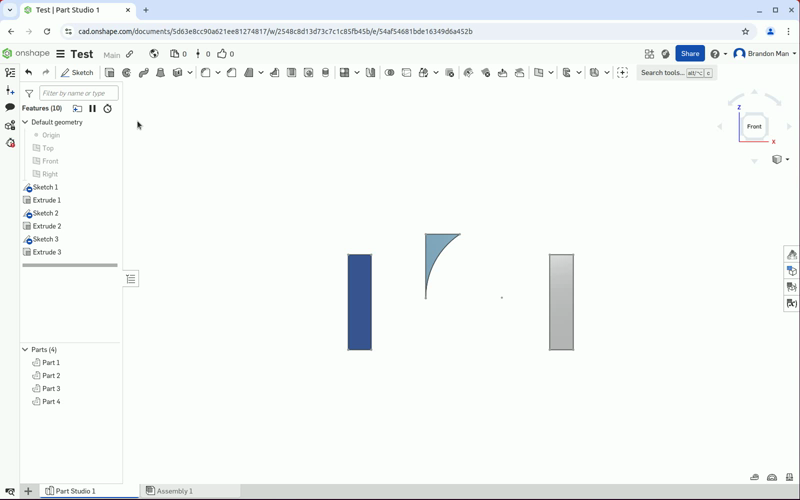
key(left, 2)
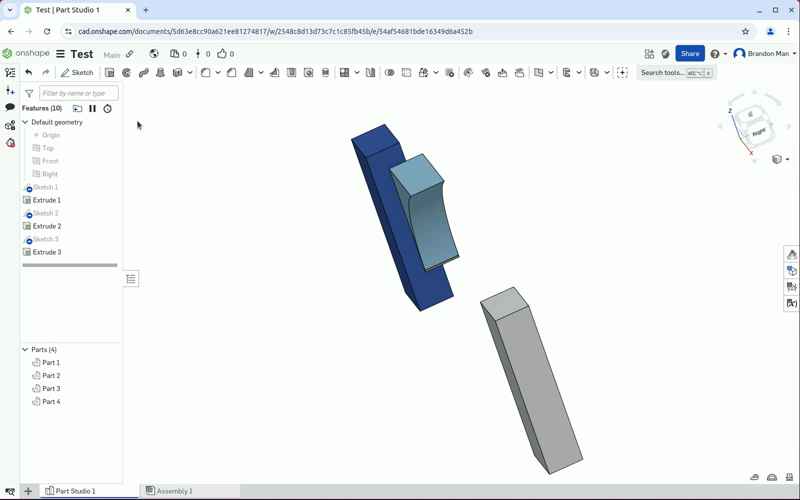
key(down, 2)
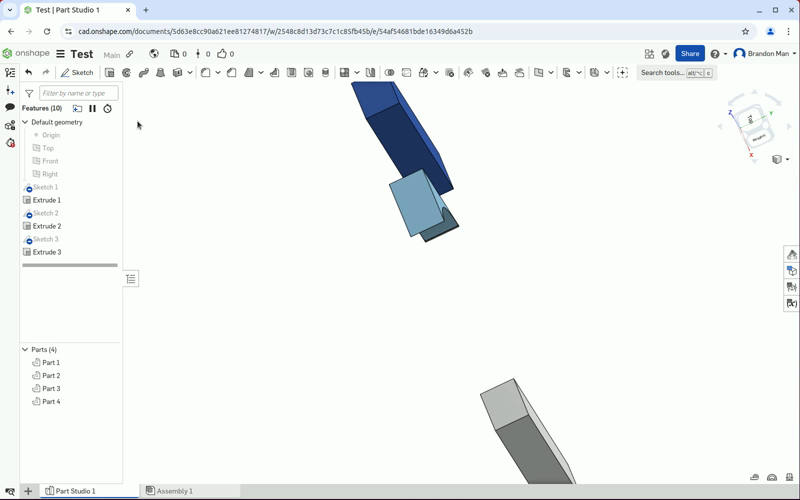
key(up, 2)
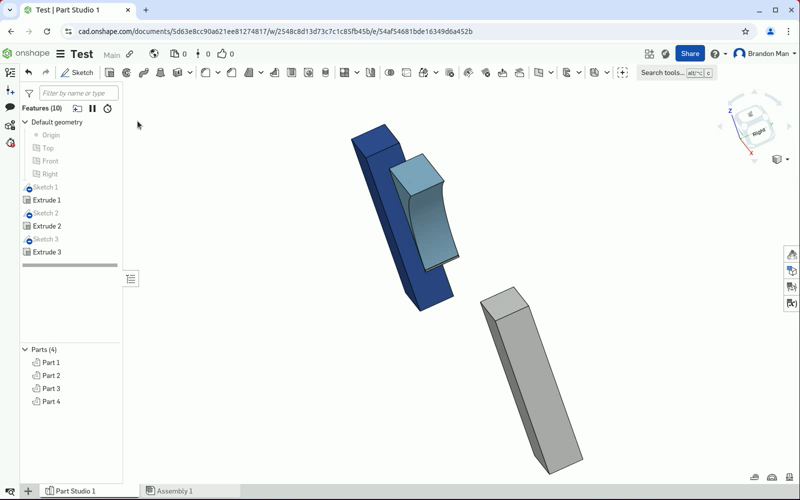
key(right, 2)
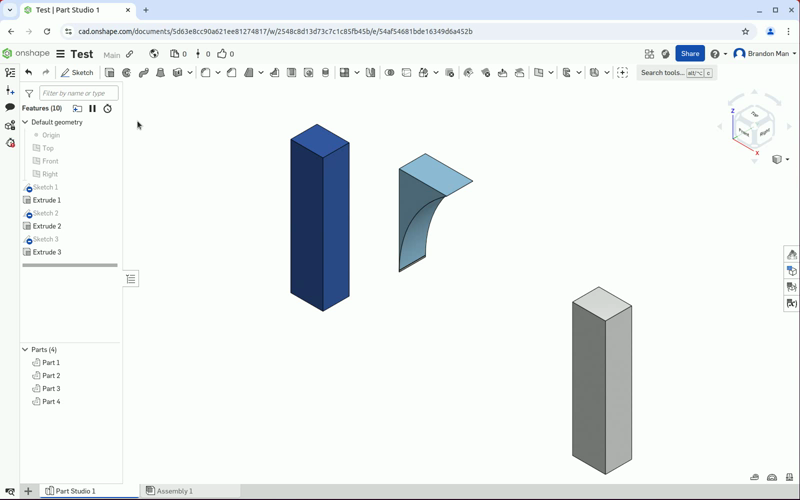
mouse_move(73, 189)
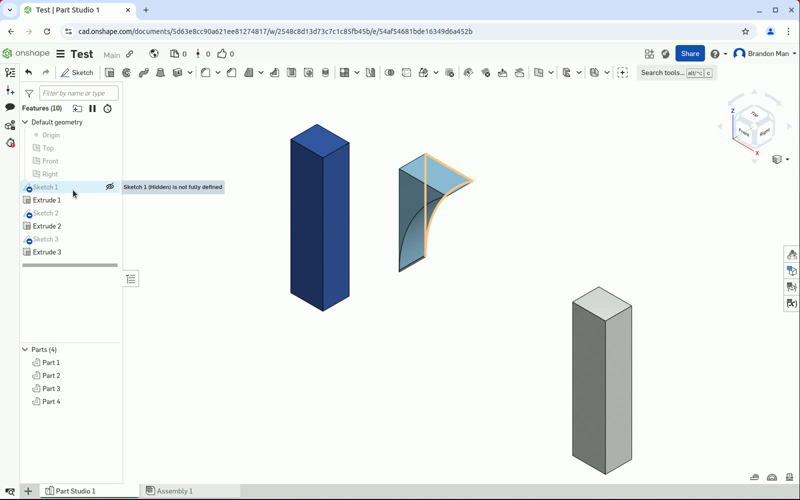
click(73, 189)